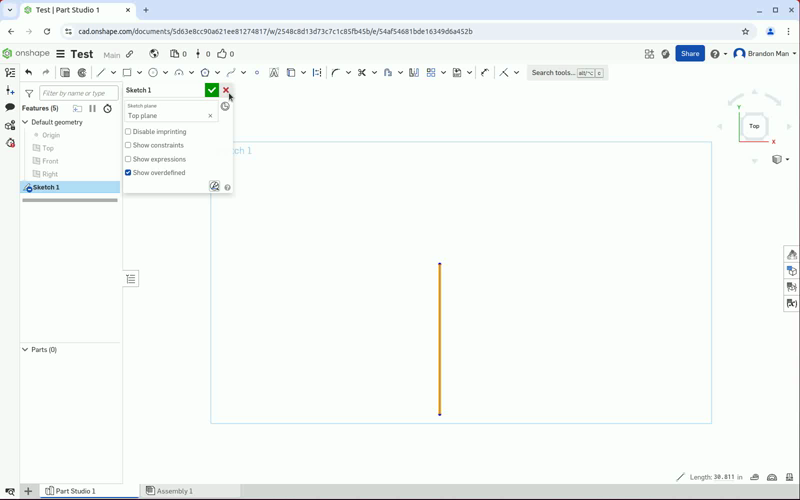
key(shift+h)
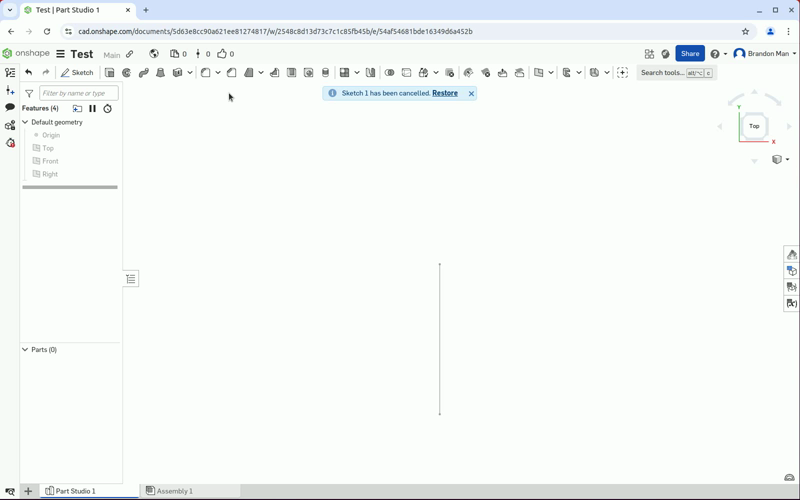
mouse_move(73, 352)
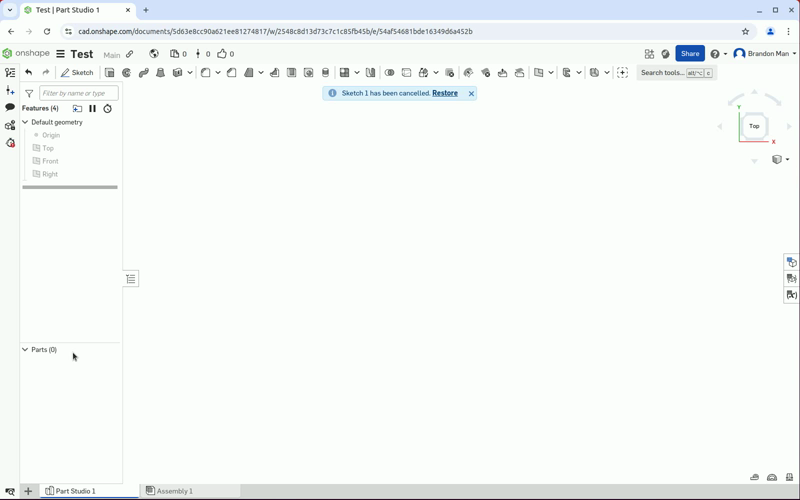
key(y)
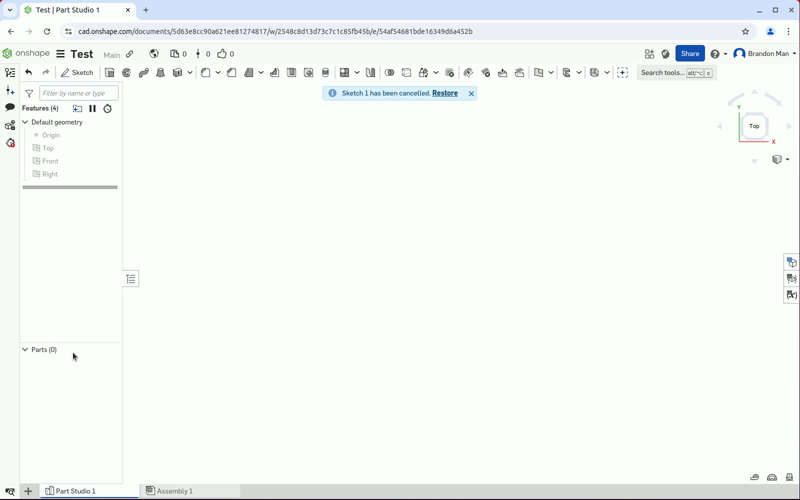
key(shift+p)
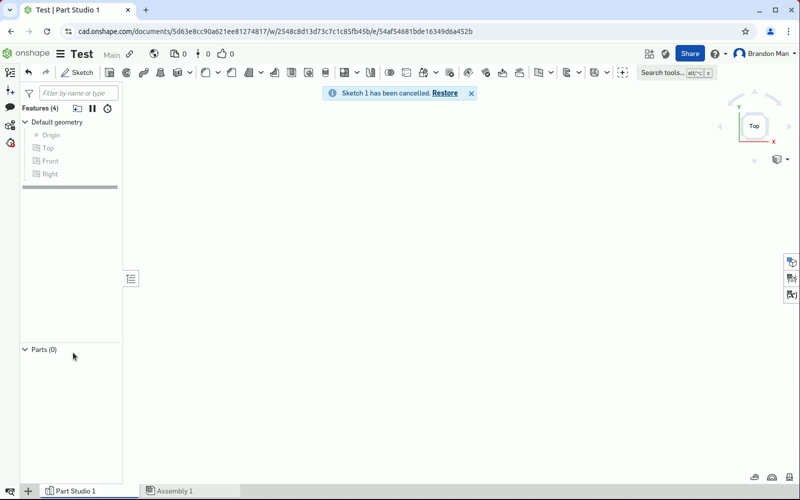
key(space)
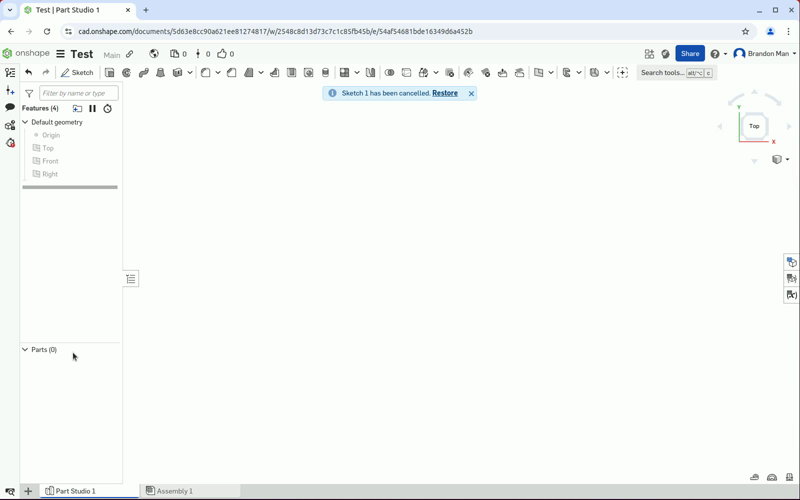
key_down(shift)
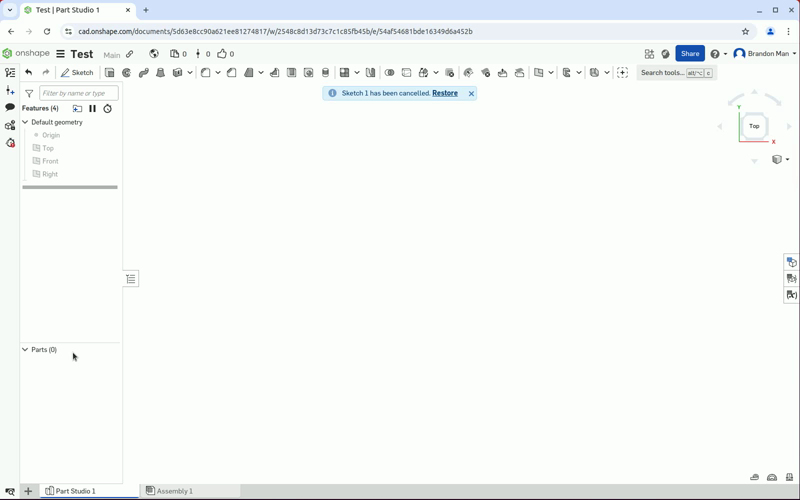
key(up)
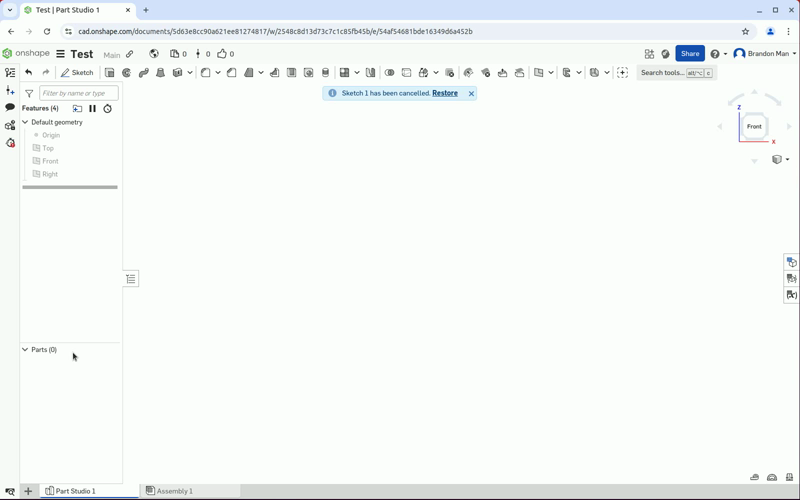
key_up(shift)
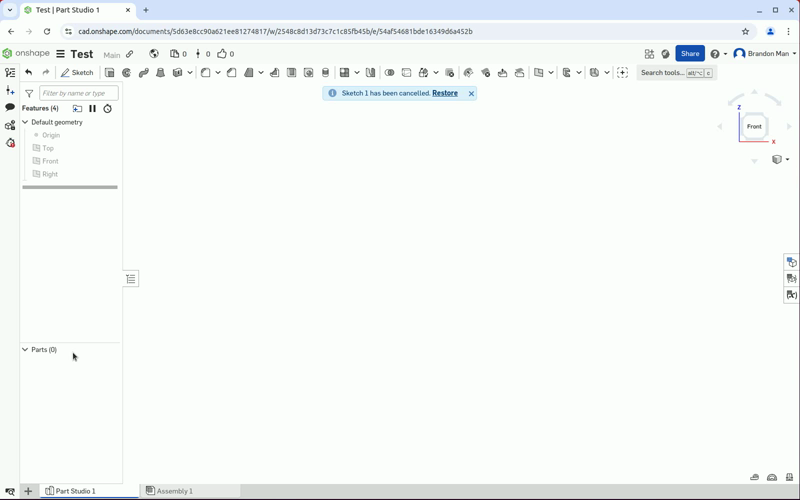
mouse_move(73, 352)
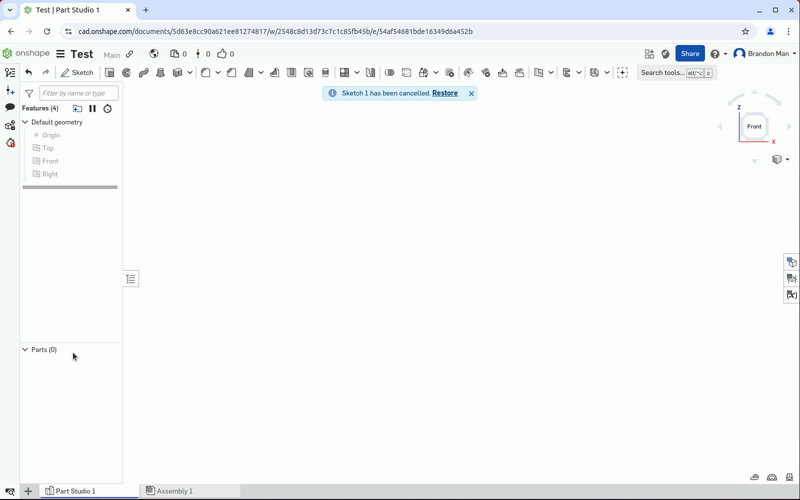
key(shift+y)
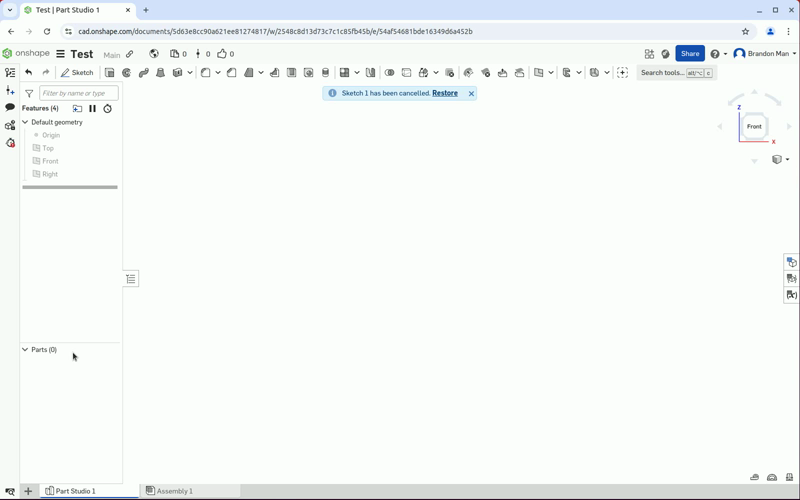
key(shift+s)
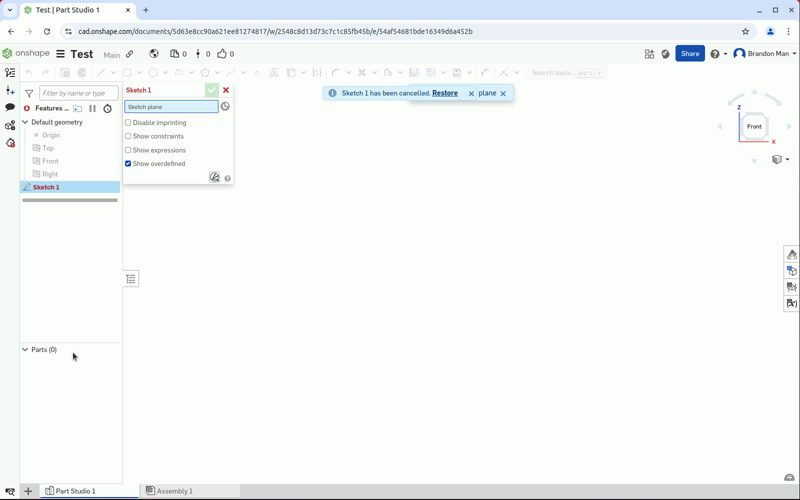
mouse_move(73, 163)
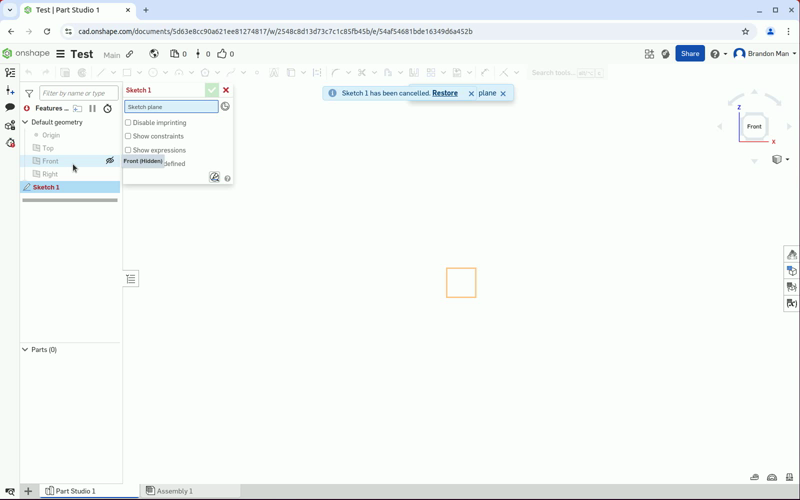
click(73, 163)
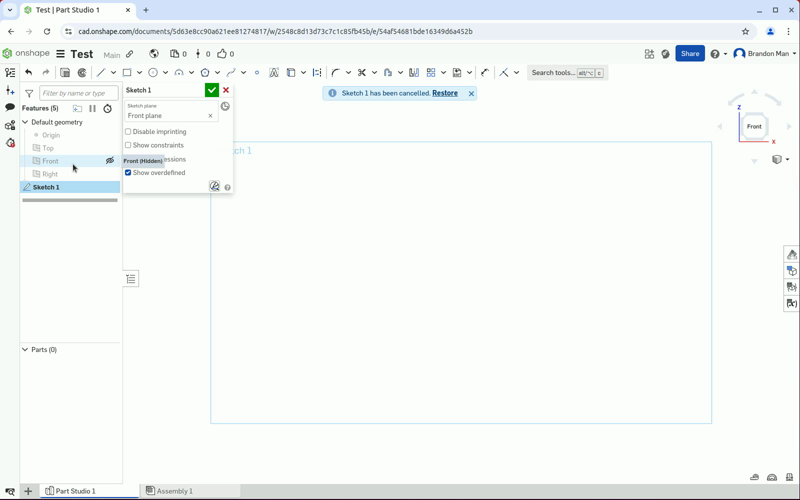
mouse_move(73, 352)
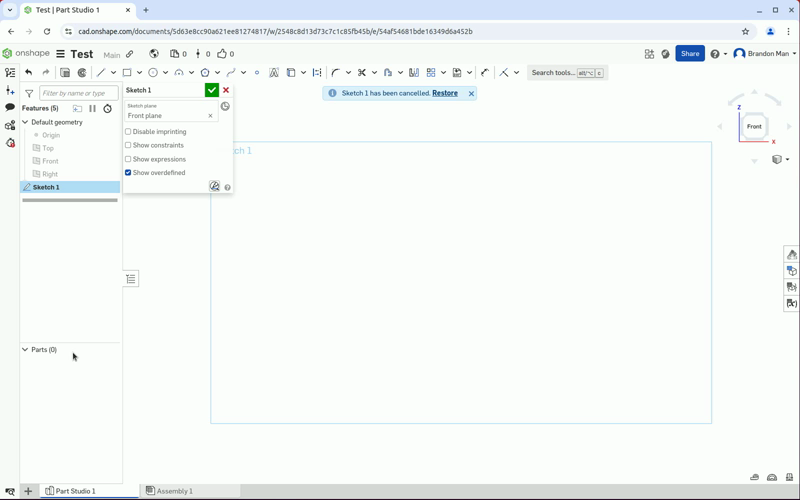
key(y)
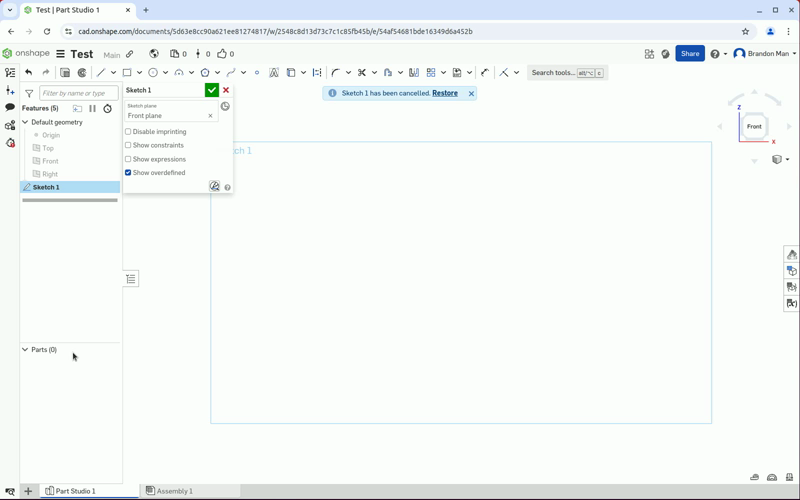
key(l)
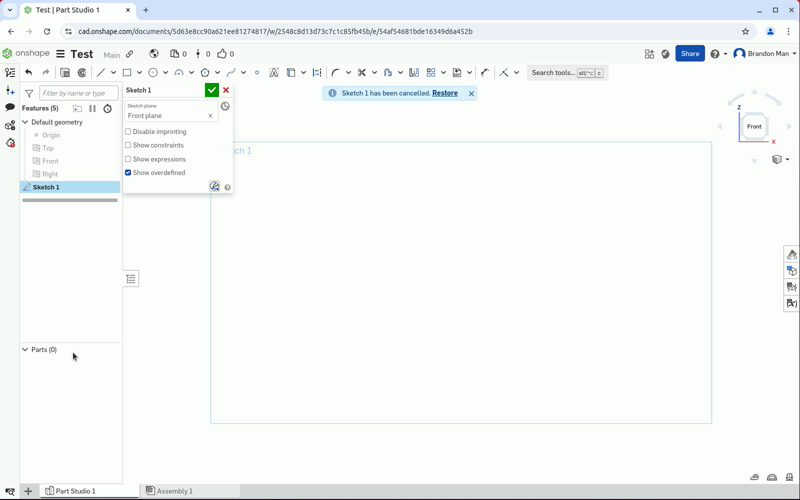
key_down(shift)
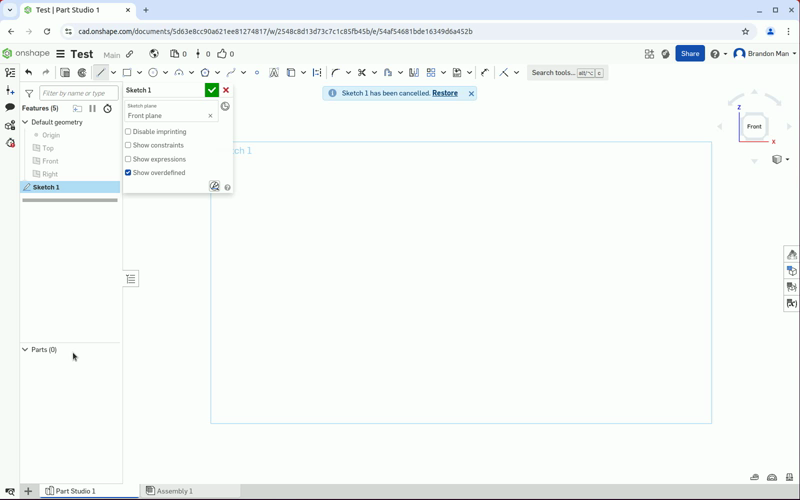
mouse_move(460, 282)
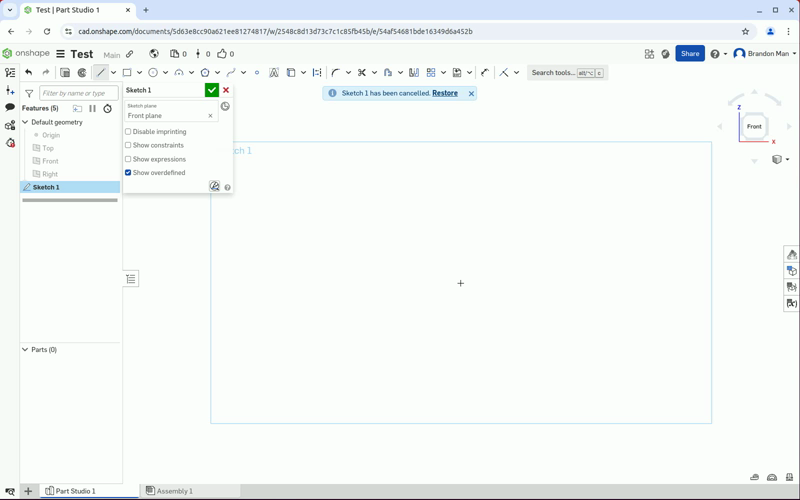
click(460, 282)
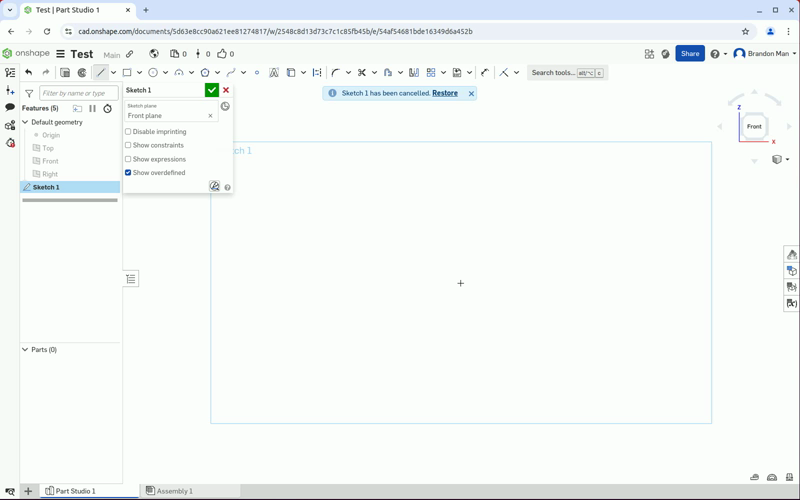
key_up(shift)
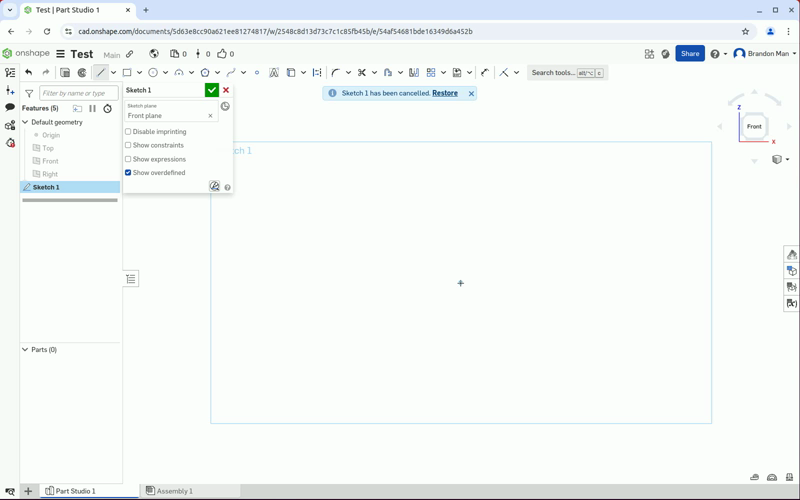
key_down(shift)
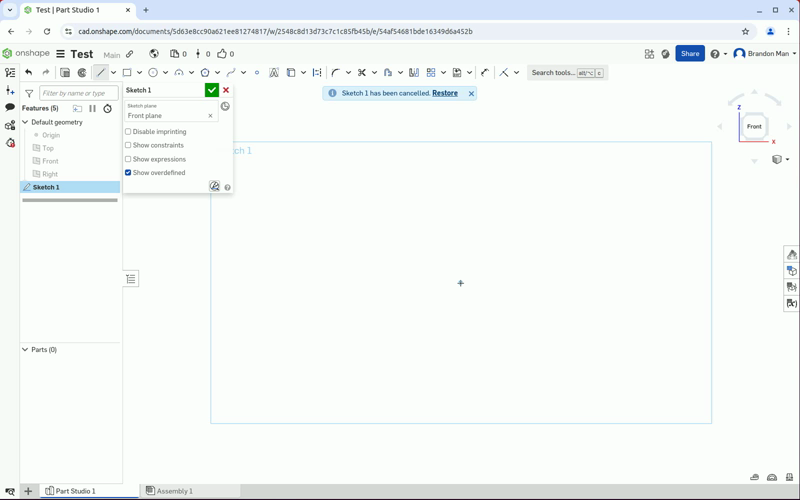
mouse_move(573, 282)
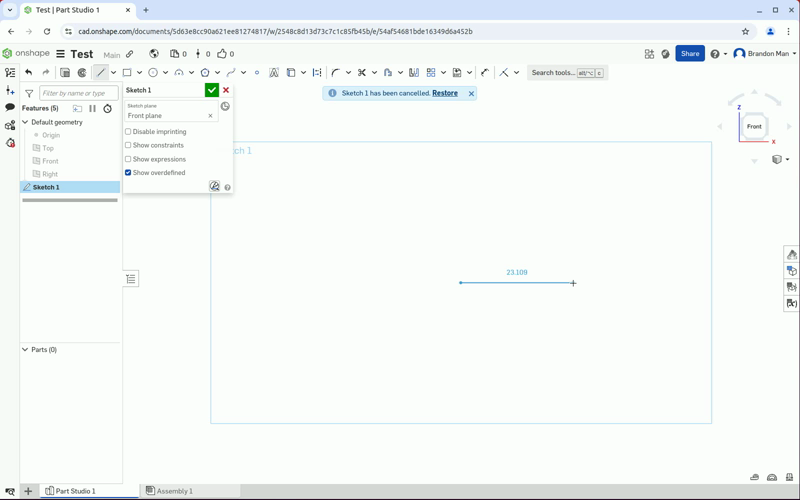
click(573, 282)
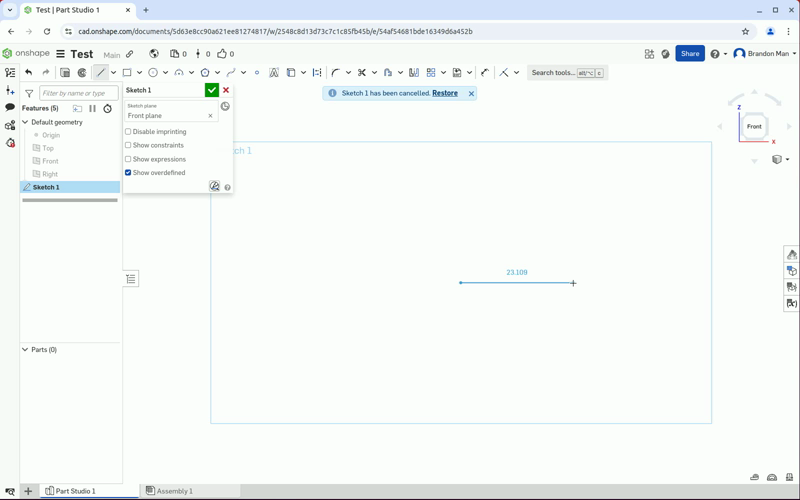
key_up(shift)
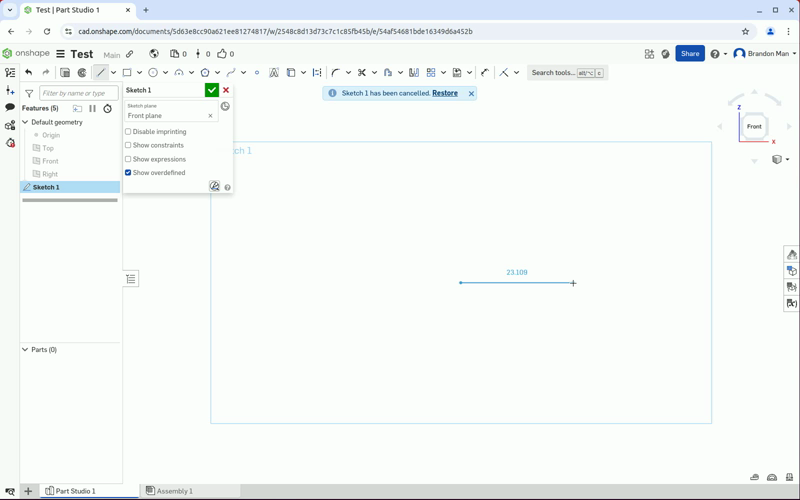
key_down(shift)
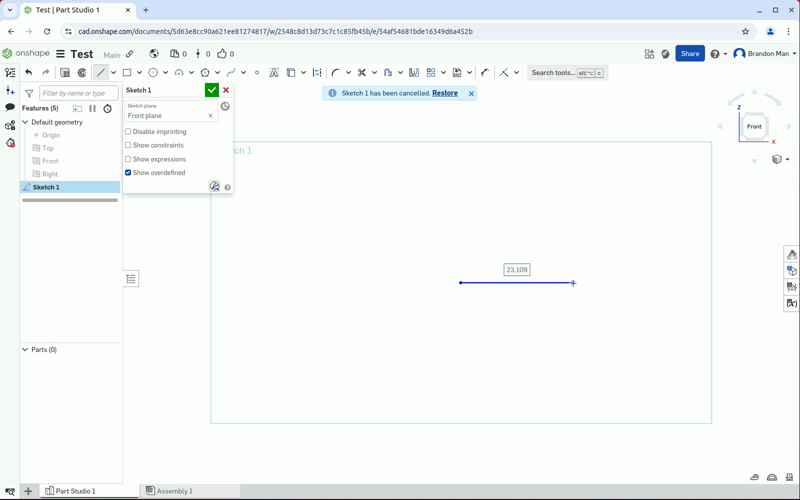
mouse_move(589, 282)
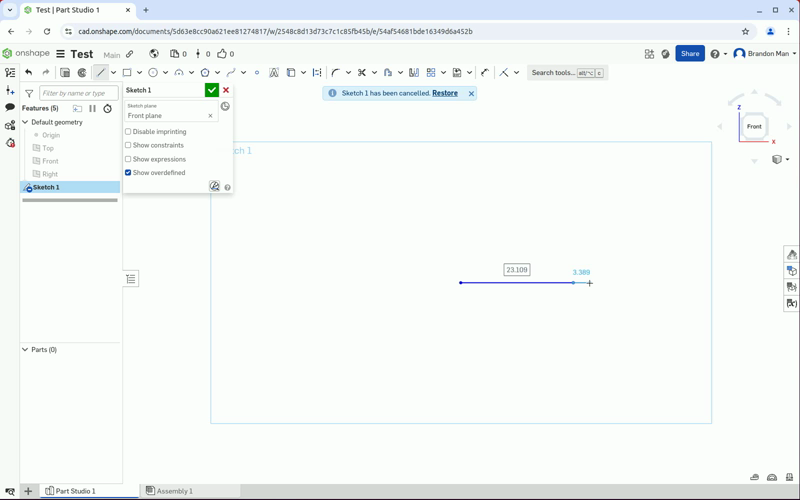
mouse_move(573, 264)
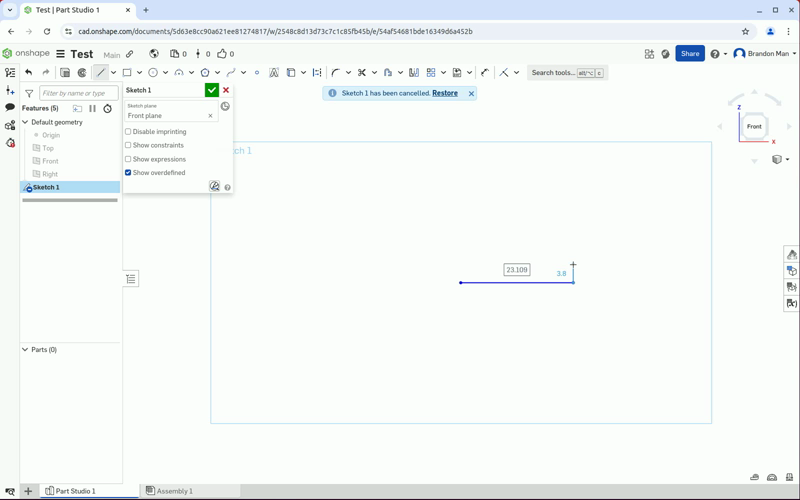
click(573, 264)
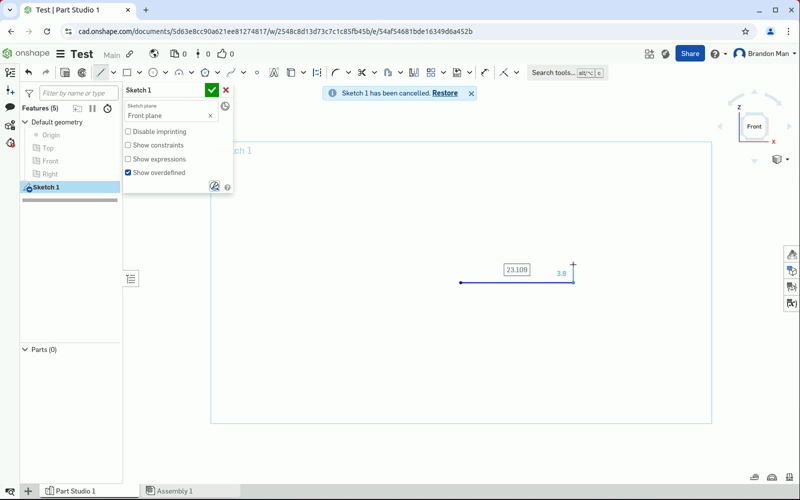
key_up(shift)
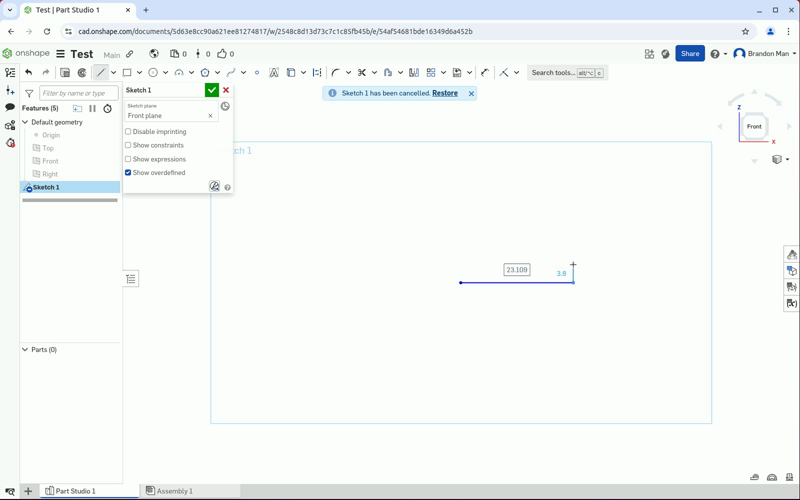
key_down(shift)
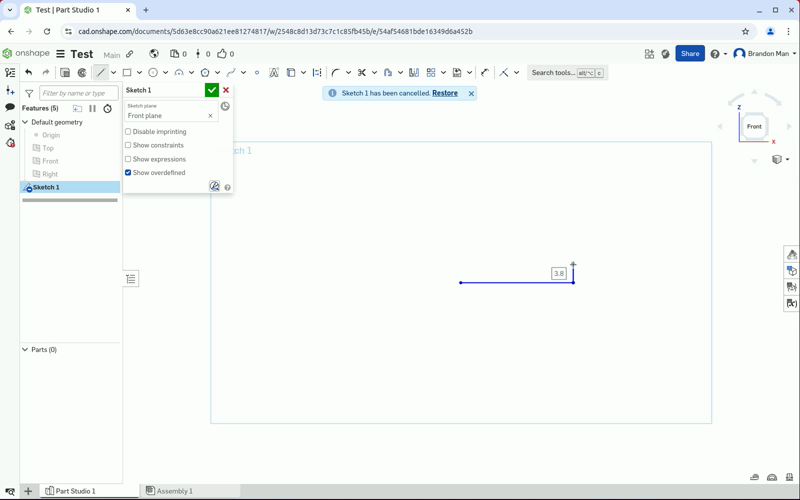
mouse_move(517, 208)
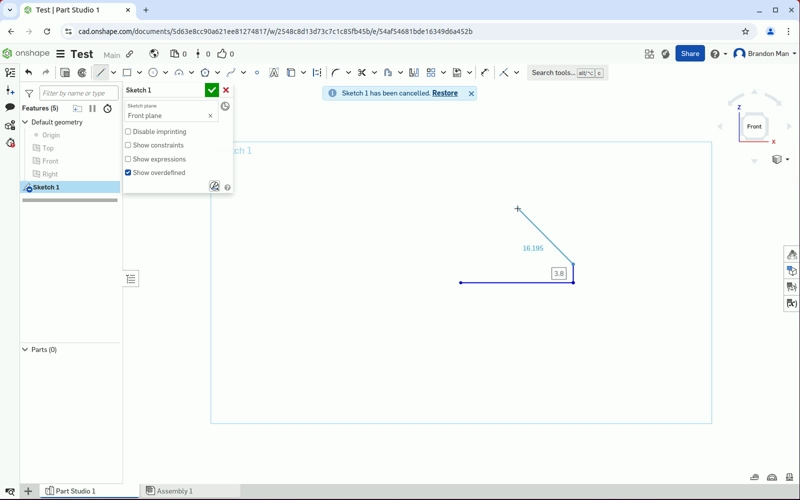
click(517, 208)
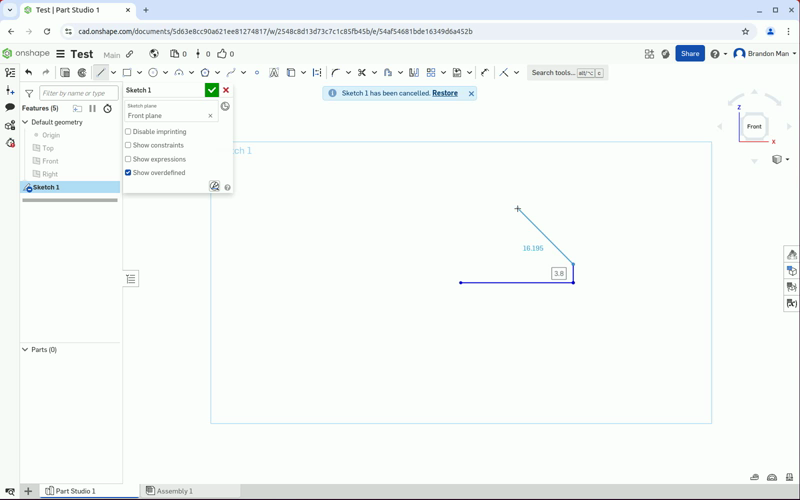
key_up(shift)
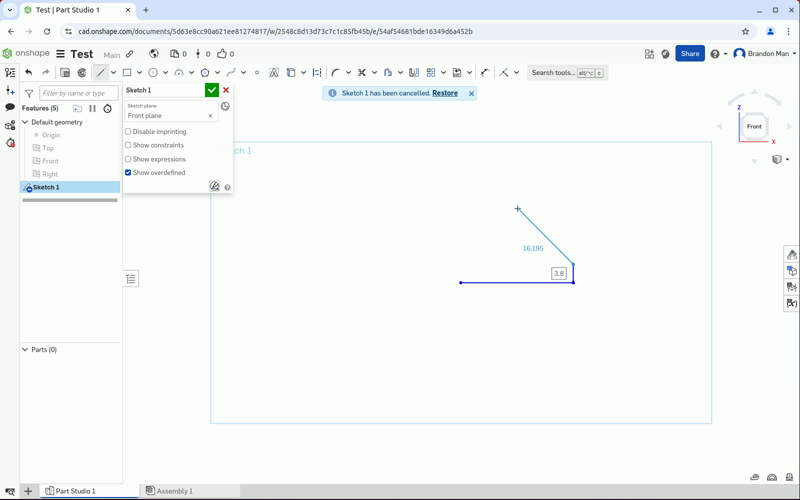
key_down(shift)
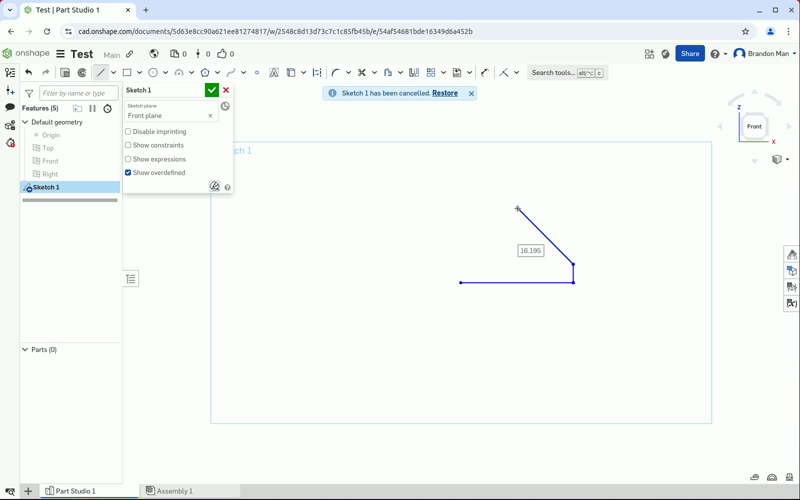
mouse_move(547, 208)
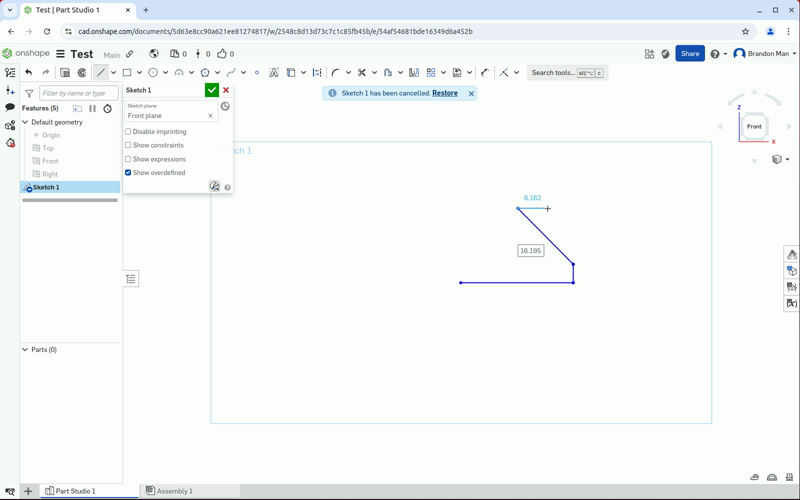
mouse_move(460, 208)
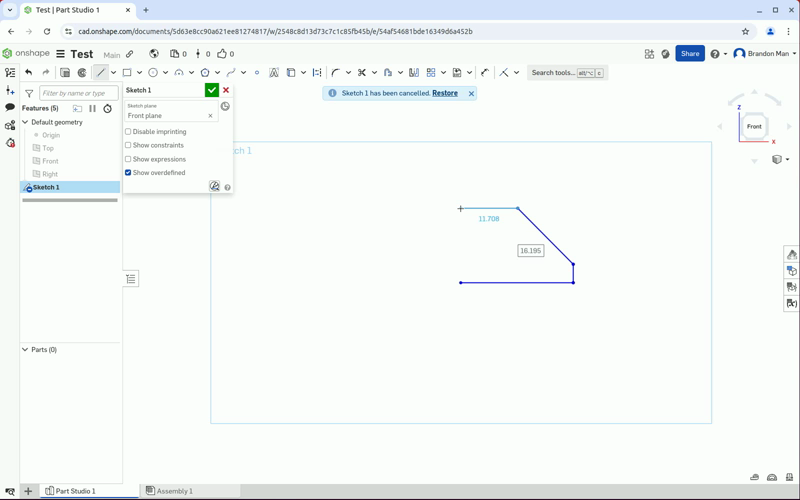
click(460, 208)
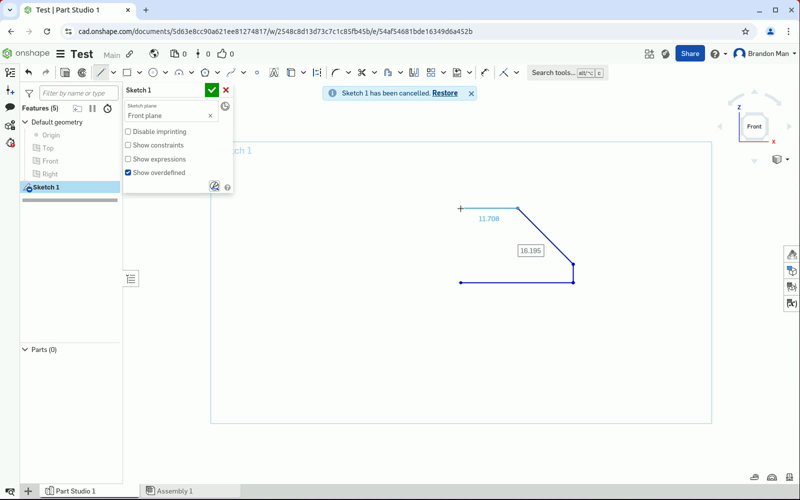
key_up(shift)
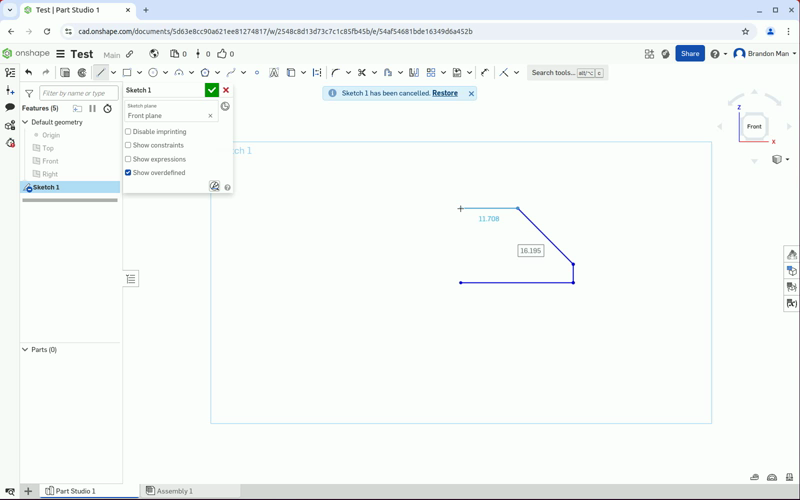
key_down(shift)
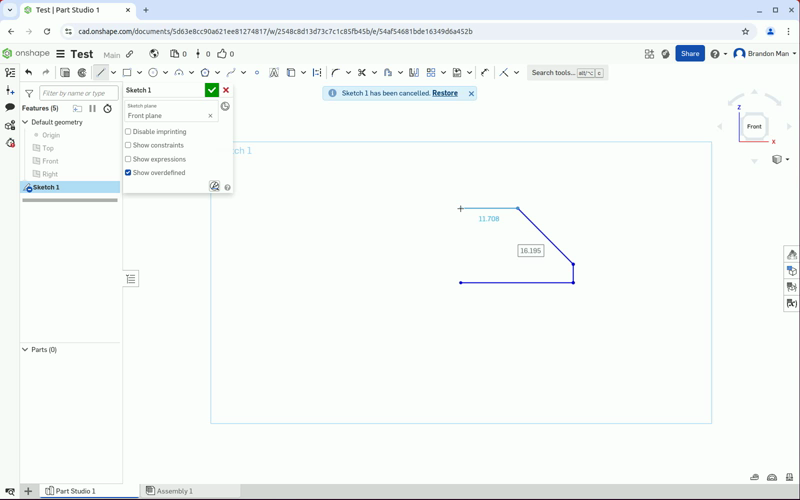
mouse_move(460, 282)
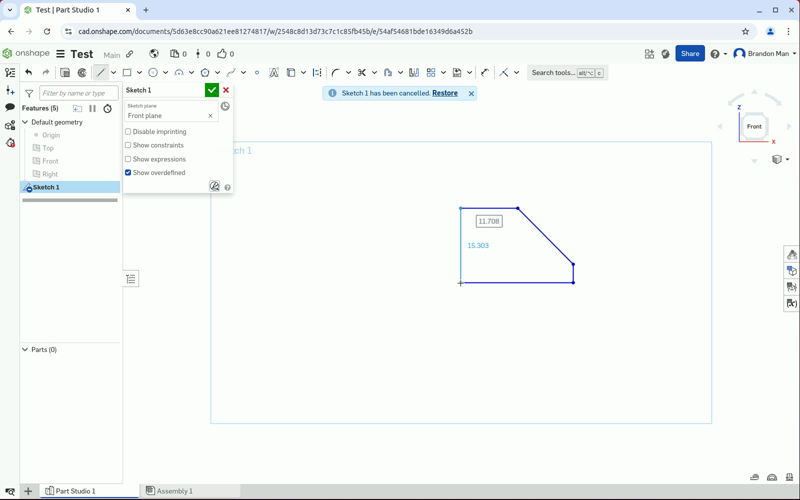
key_up(shift)
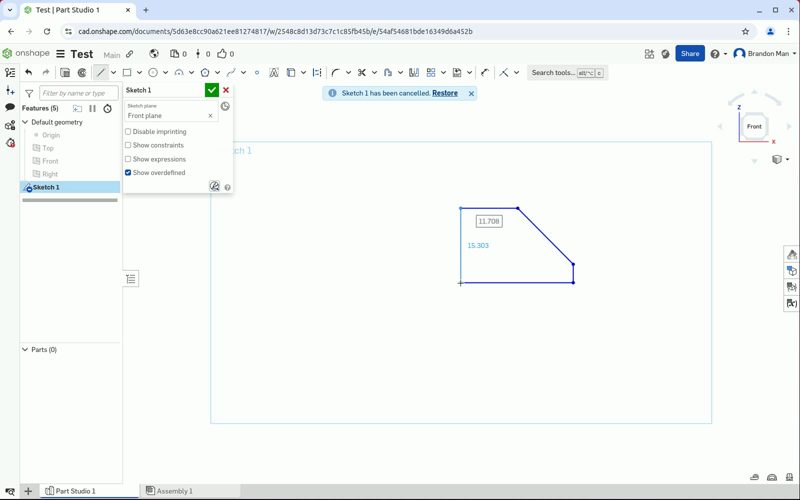
click(460, 282)
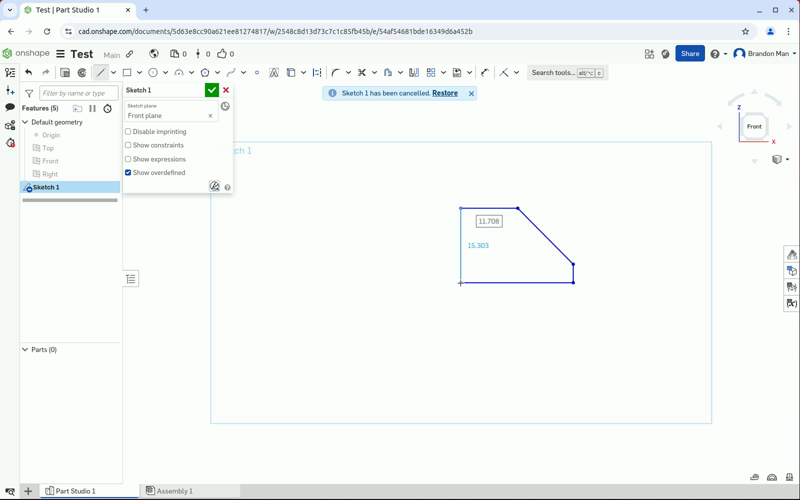
key(esc)
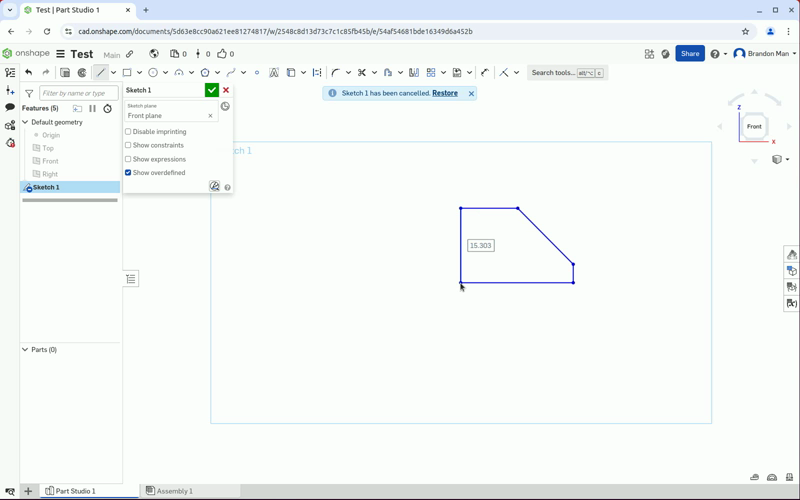
mouse_move(523, 255)
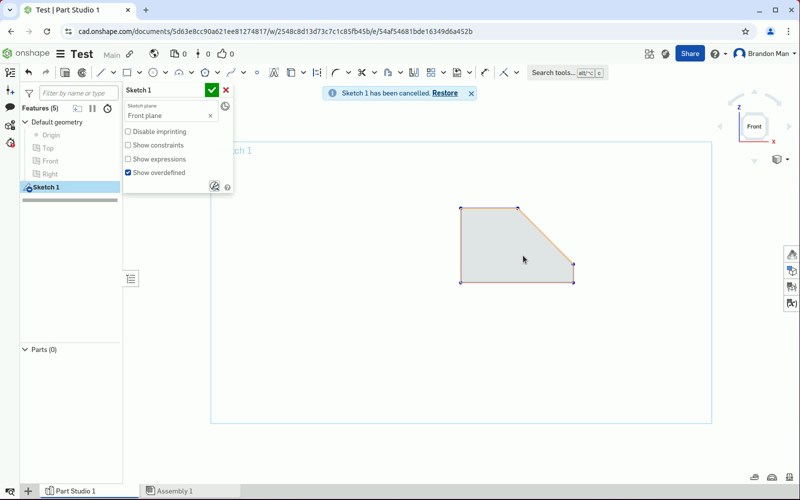
click(523, 255)
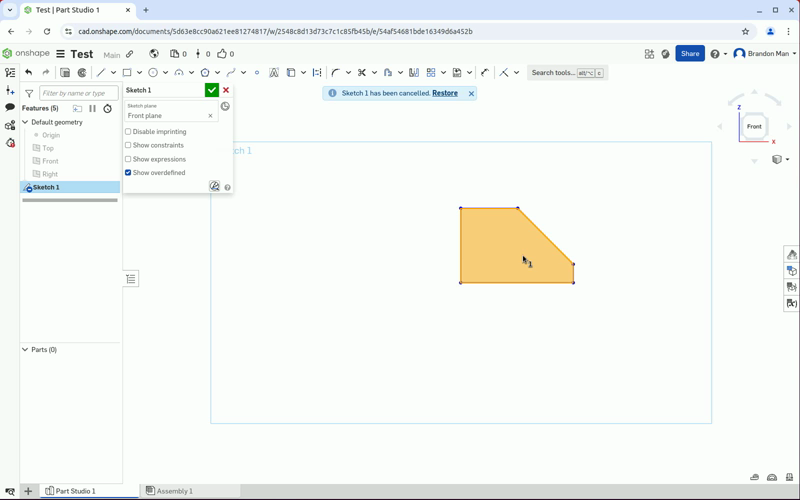
mouse_move(73, 352)
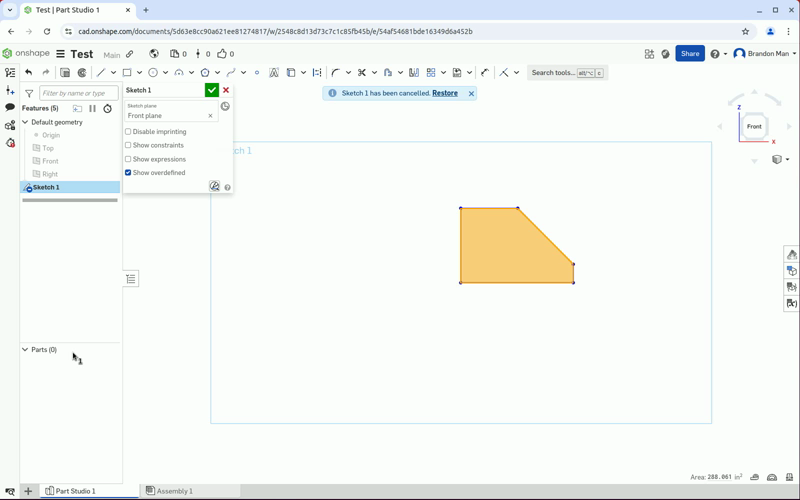
key(shift+y)
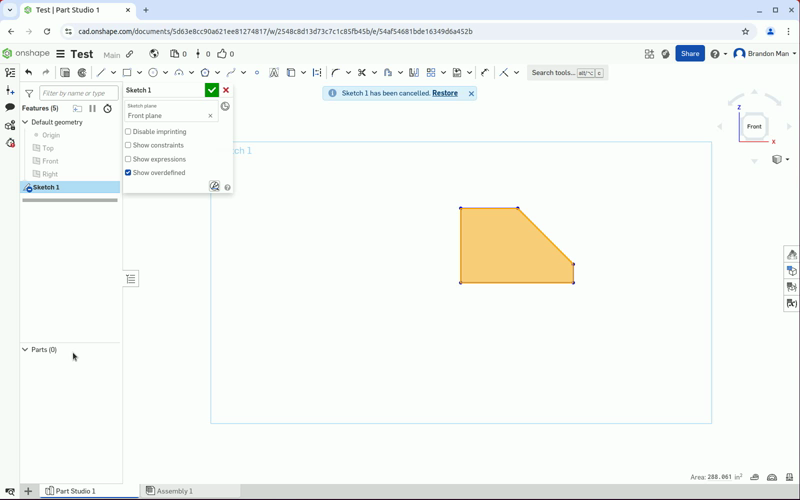
key(shift+e)
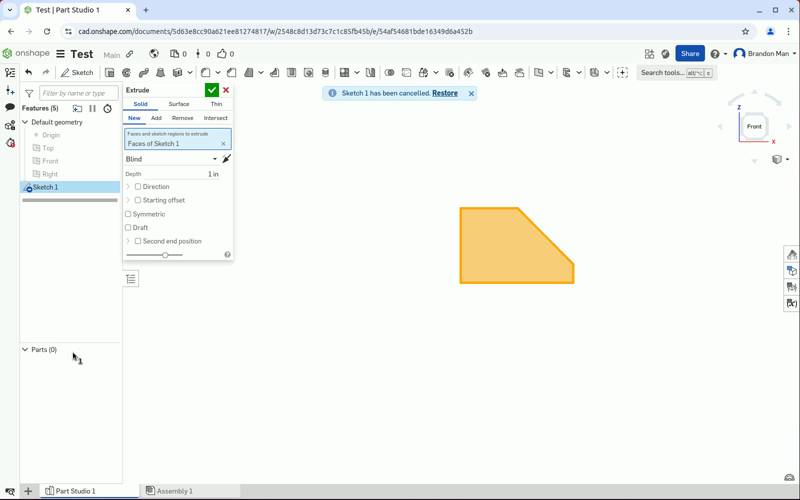
mouse_move(143, 106)
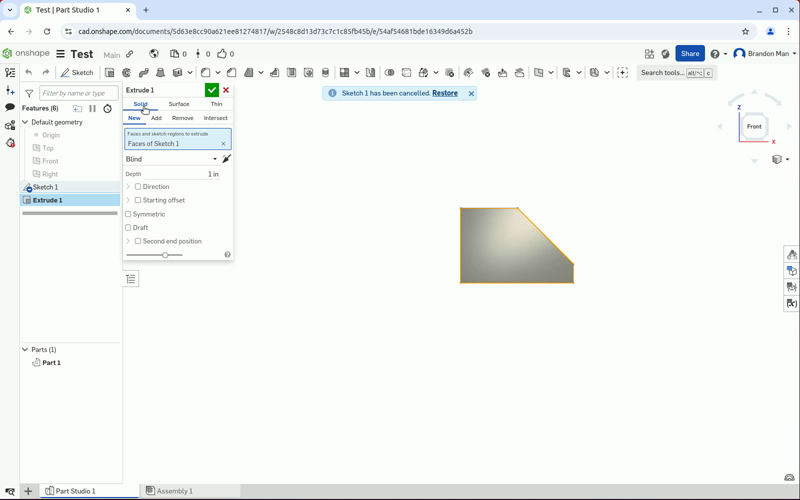
click(143, 106)
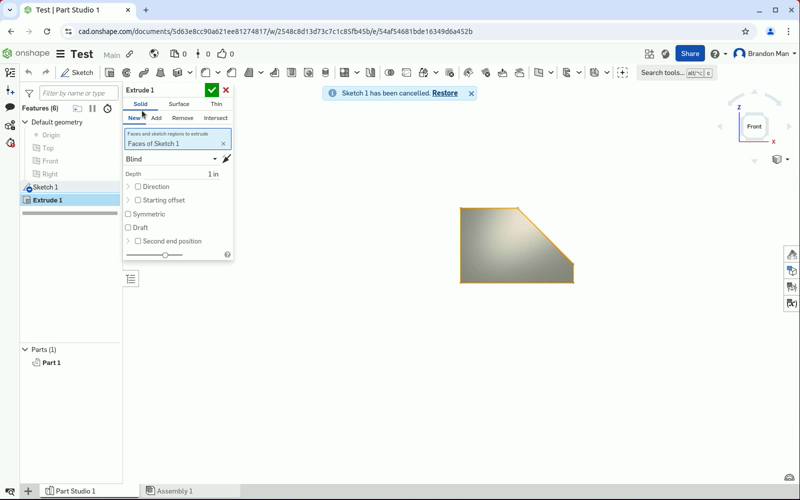
mouse_move(137, 120)
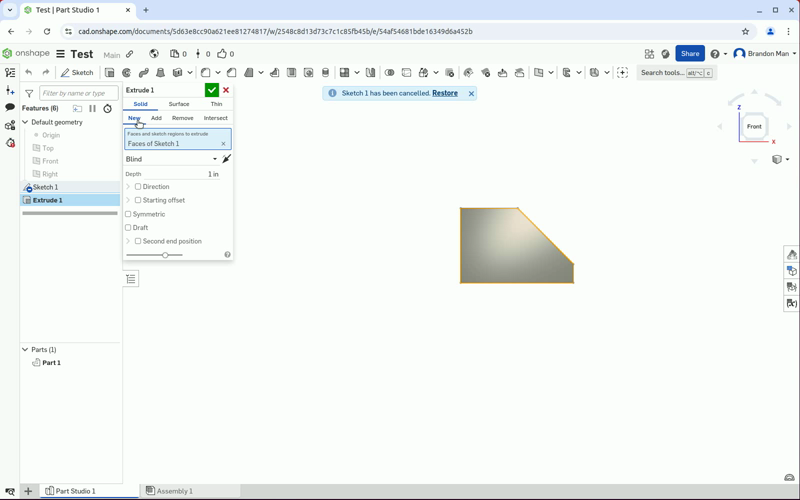
click(137, 120)
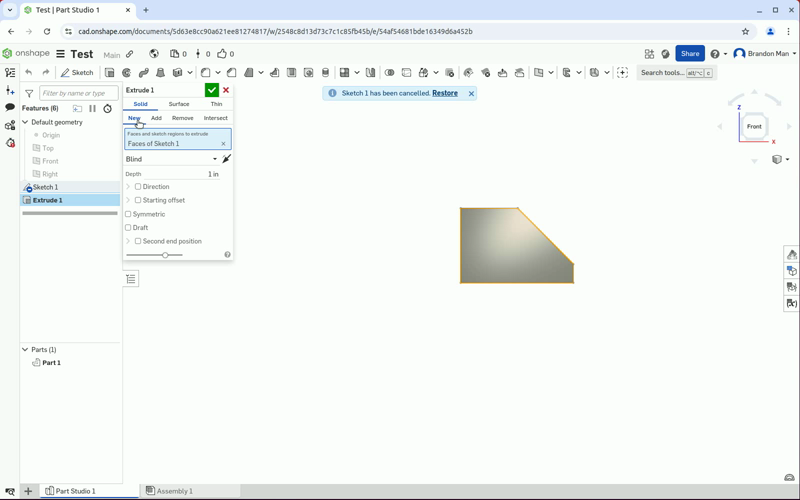
key(tab, 4)
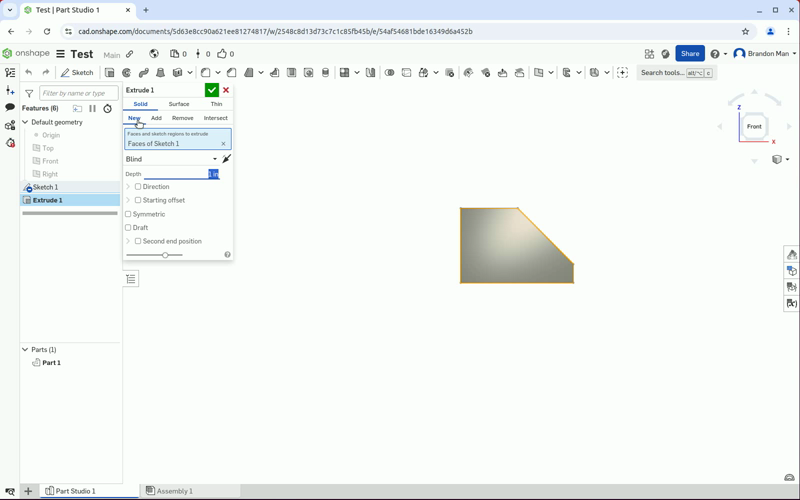
text(15.406)
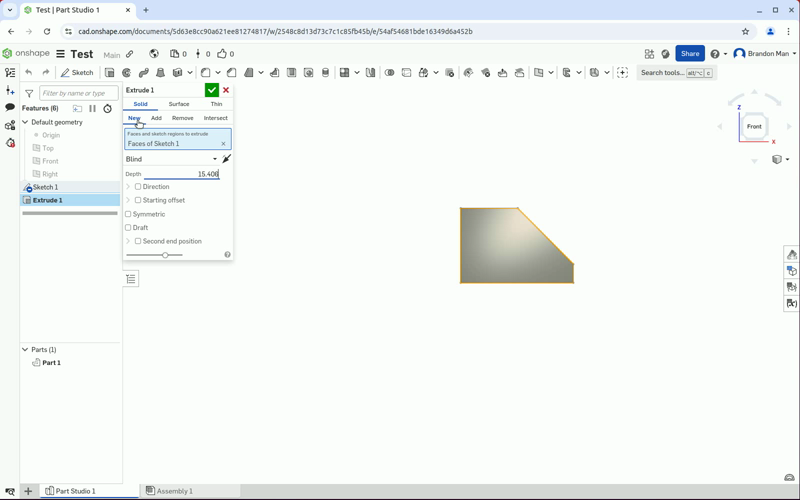
key(tab, 3)
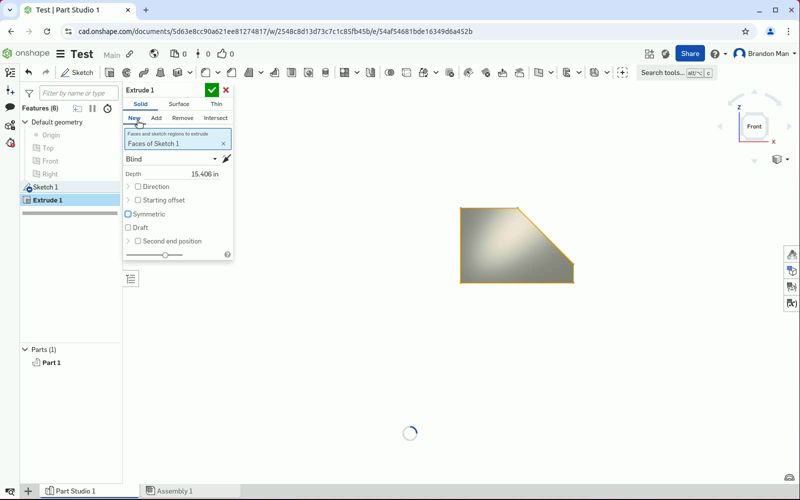
key(space)
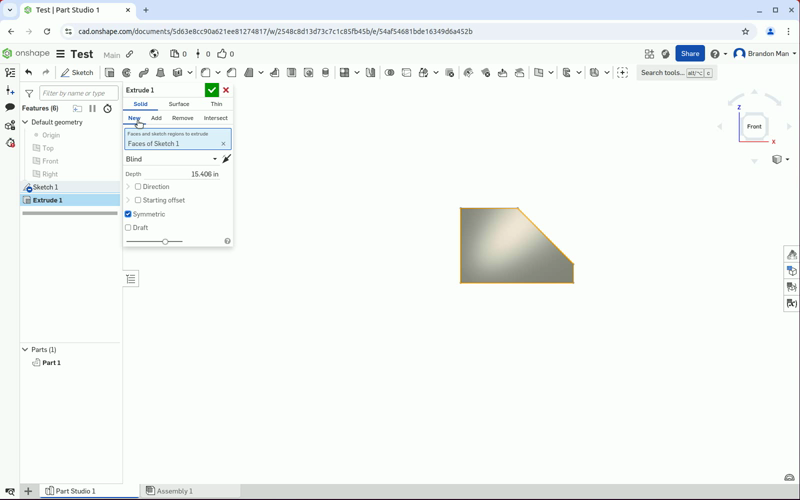
key(enter)
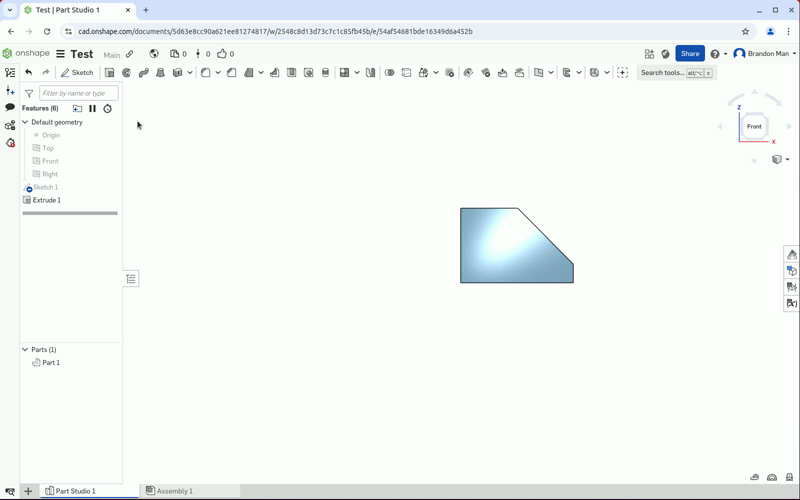
key(shift+h)
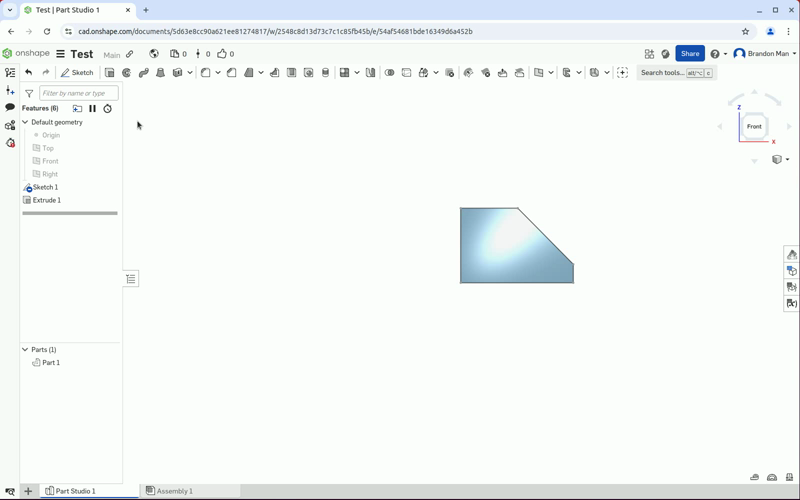
key(shift+h)
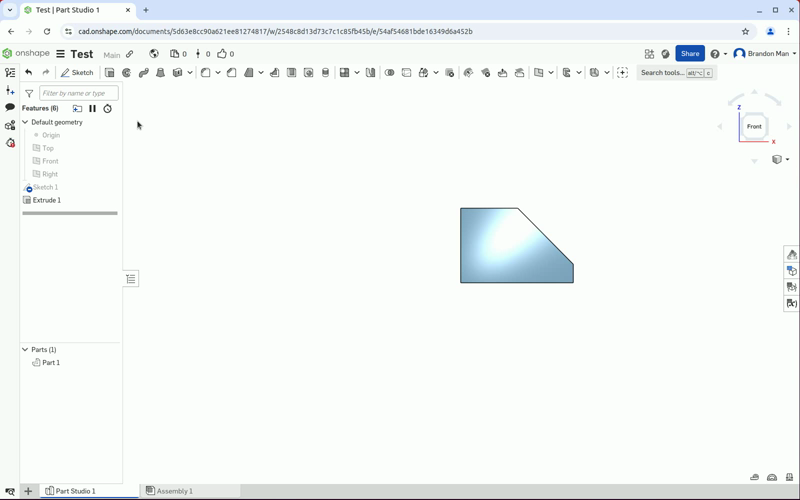
mouse_move(73, 189)
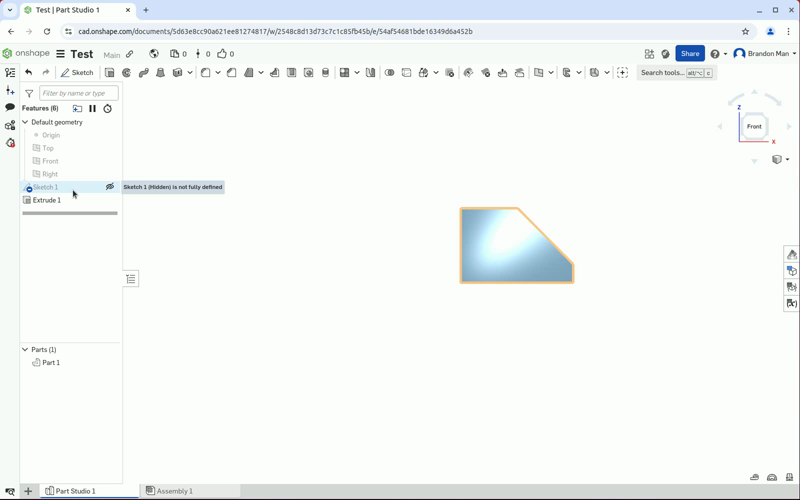
click(73, 189)
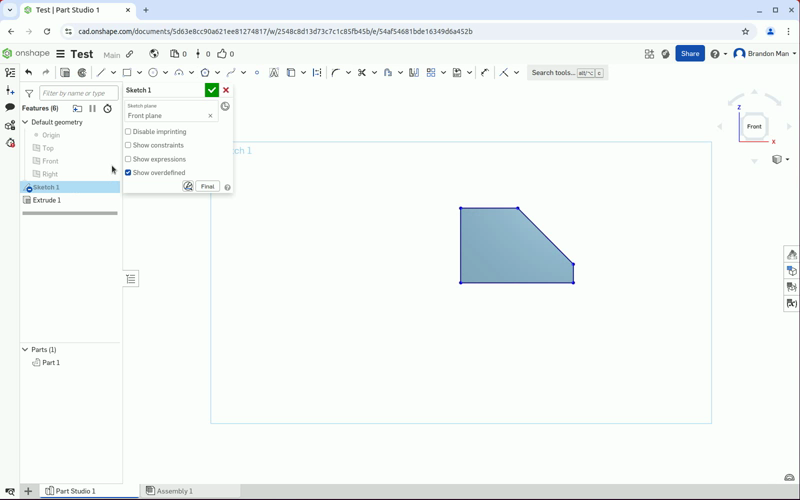
mouse_move(229, 92)
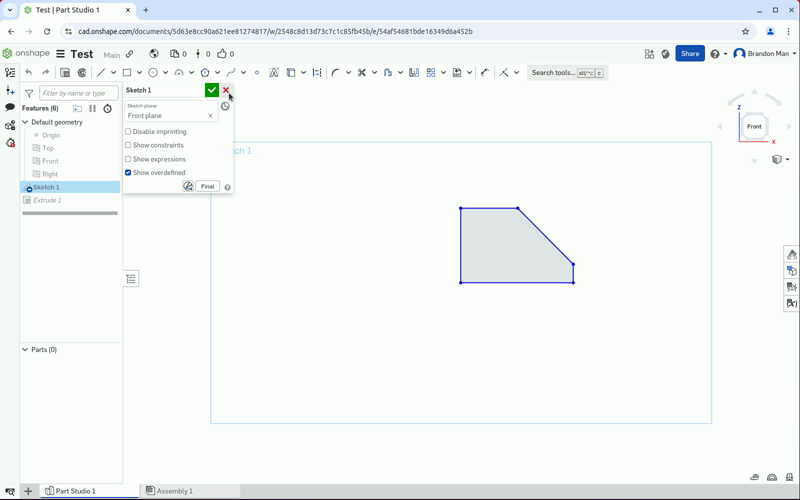
click(229, 92)
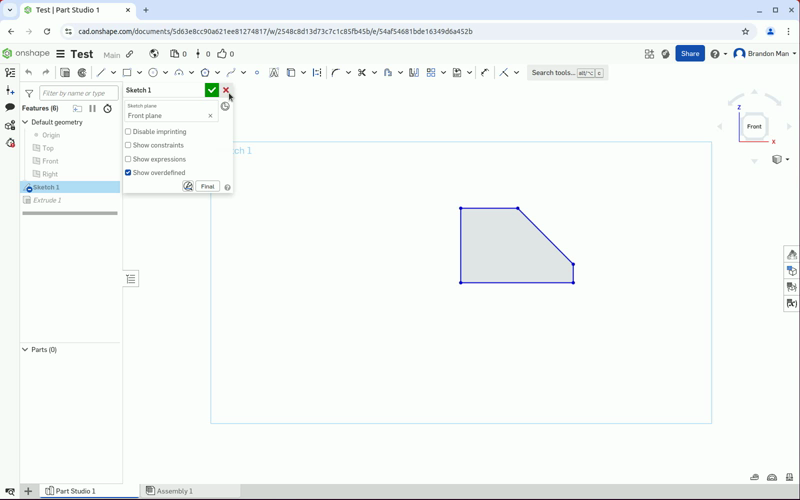
key(shift+s)
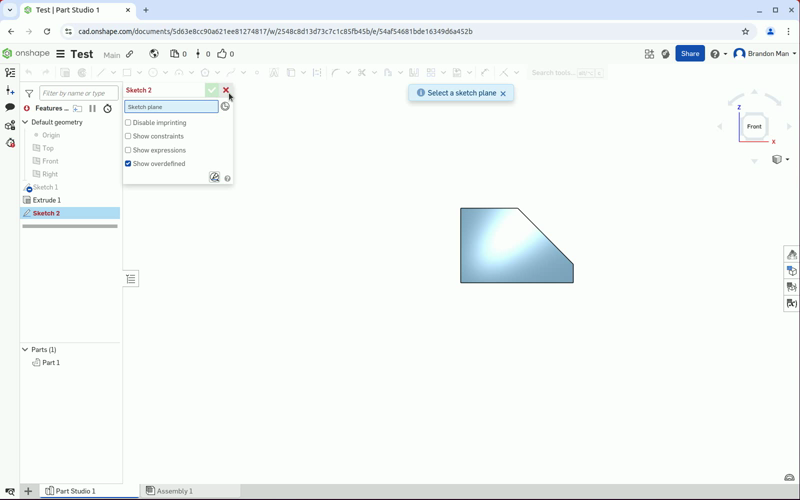
mouse_move(73, 163)
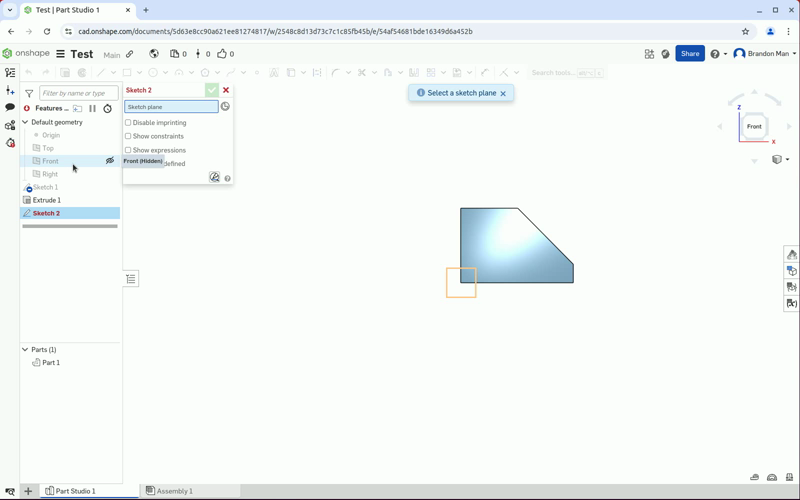
click(73, 163)
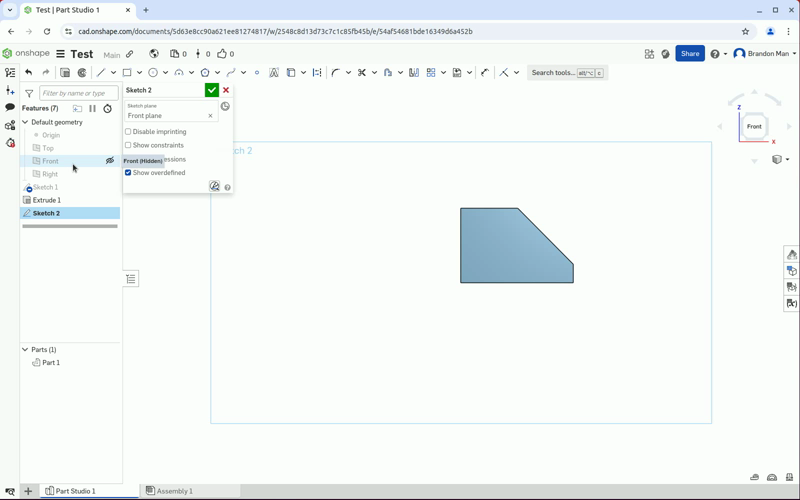
mouse_move(73, 352)
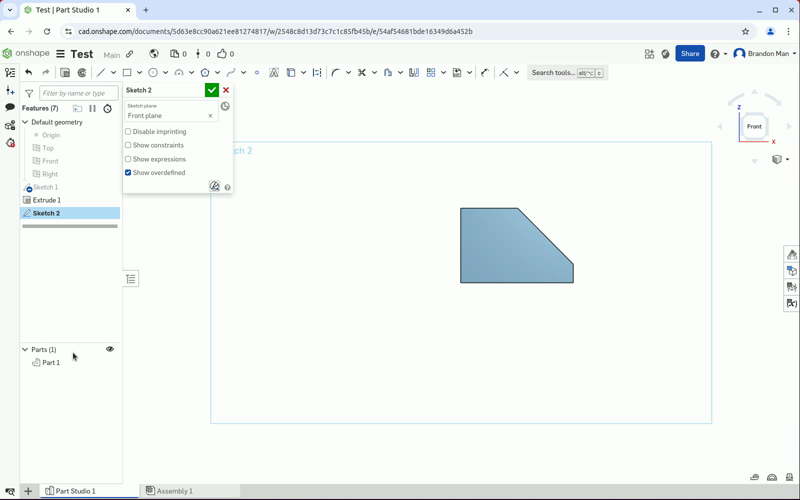
key(y)
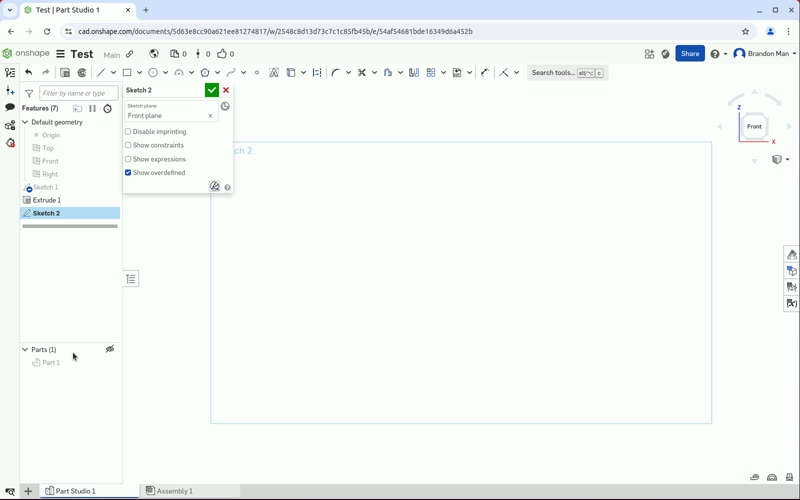
key(l)
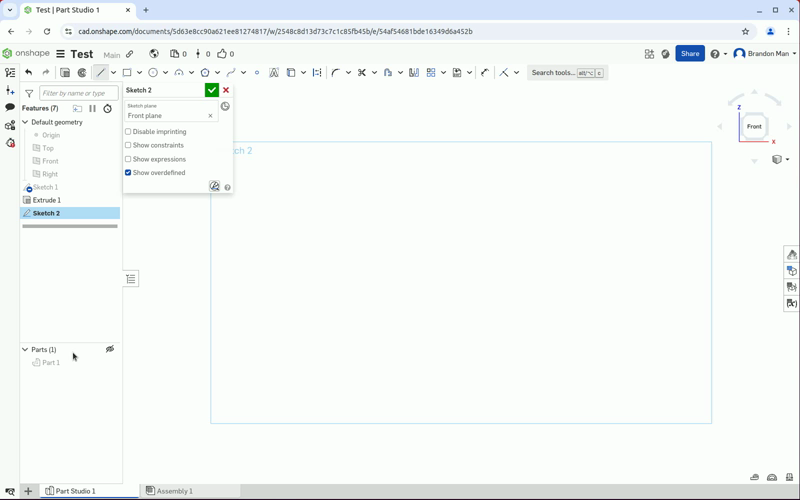
key_down(shift)
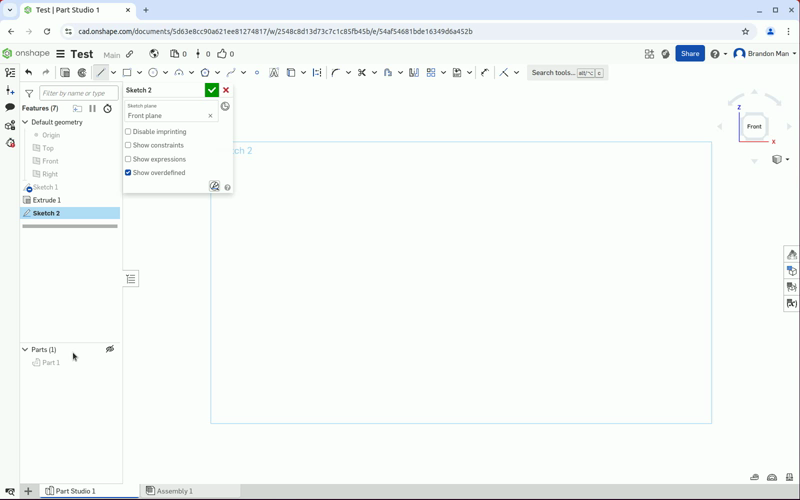
mouse_move(516, 207)
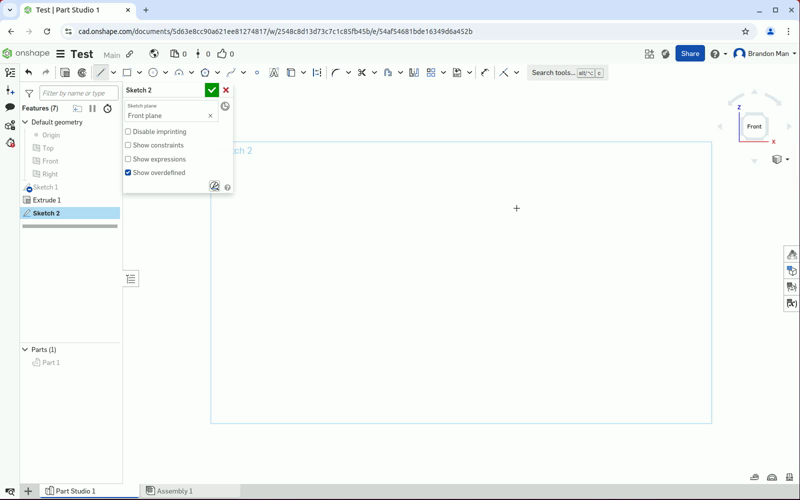
click(516, 207)
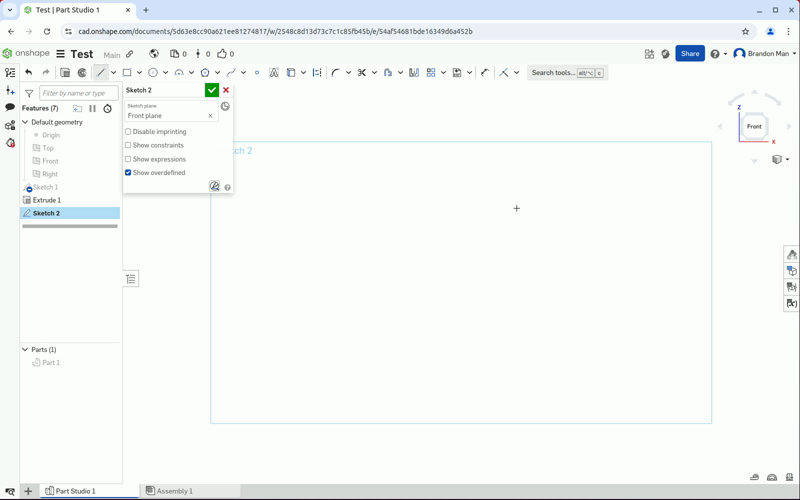
key_up(shift)
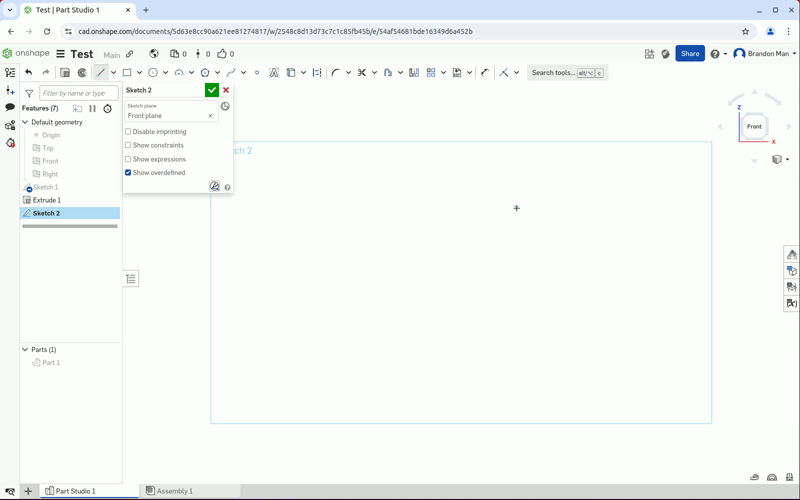
key_down(shift)
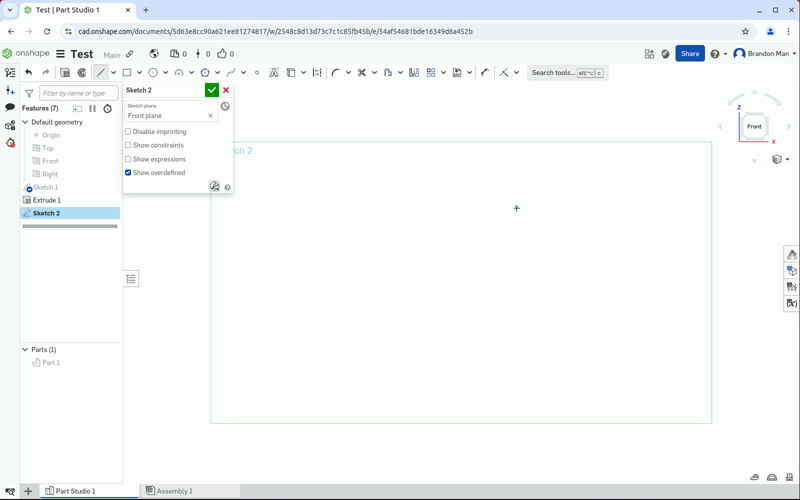
mouse_move(573, 264)
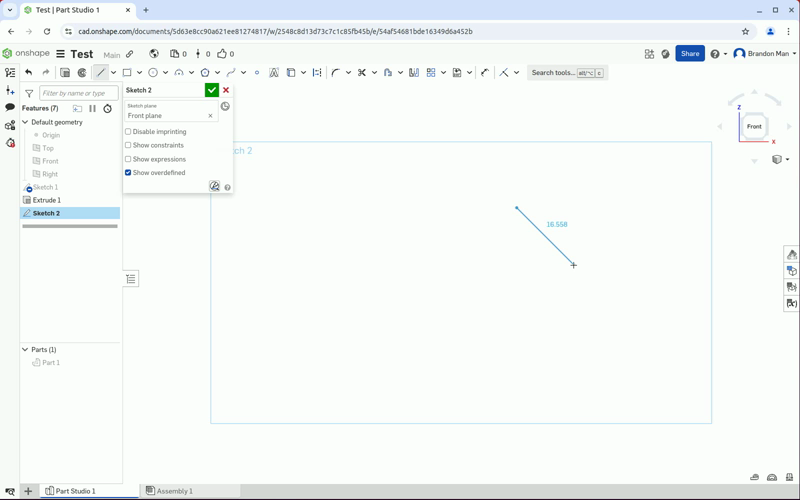
click(573, 264)
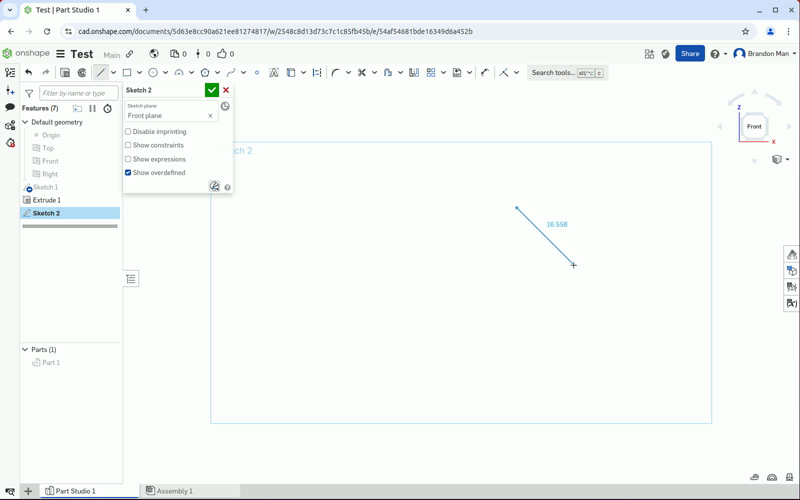
key_up(shift)
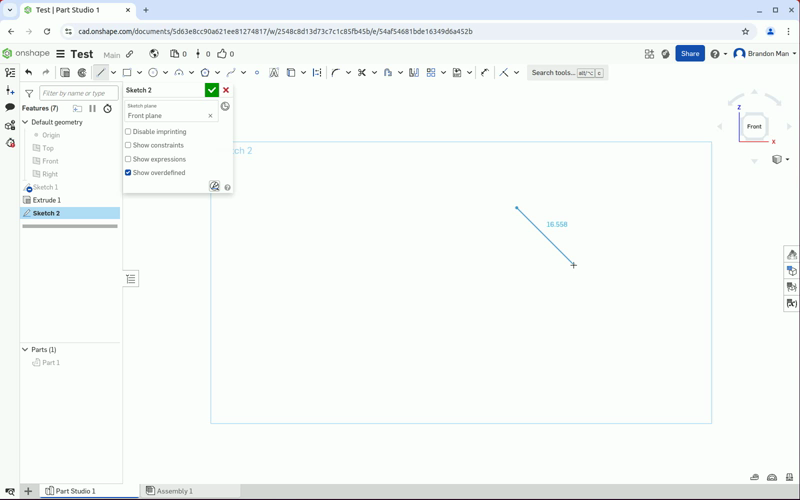
key_down(shift)
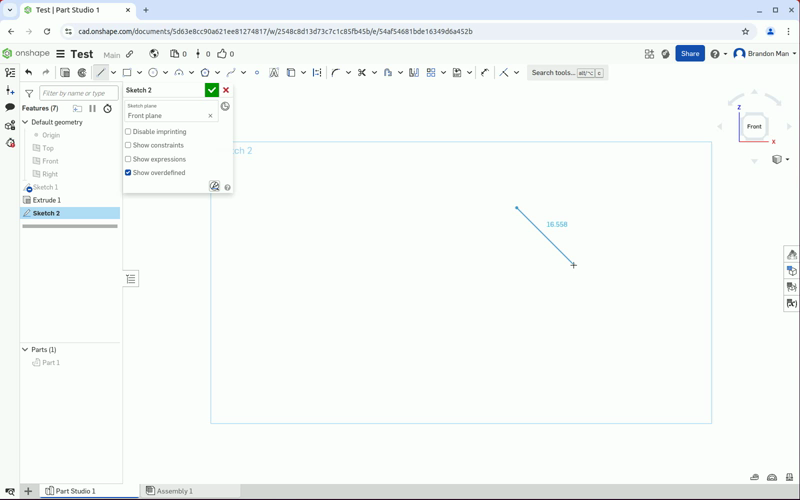
mouse_move(589, 264)
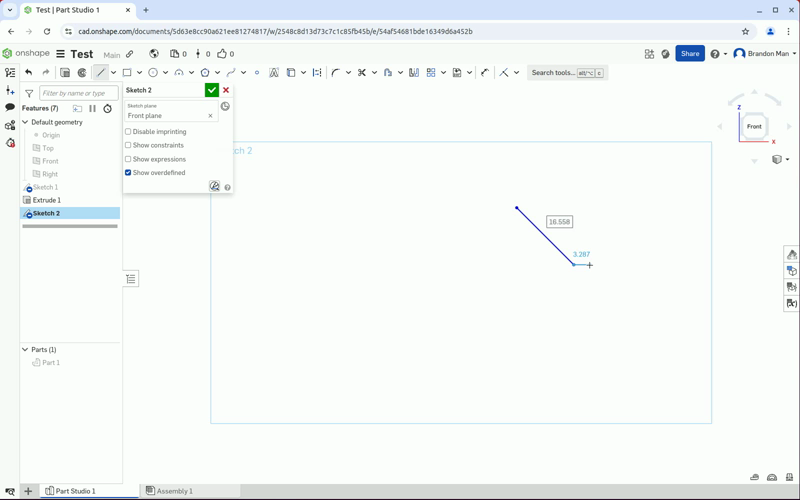
mouse_move(573, 207)
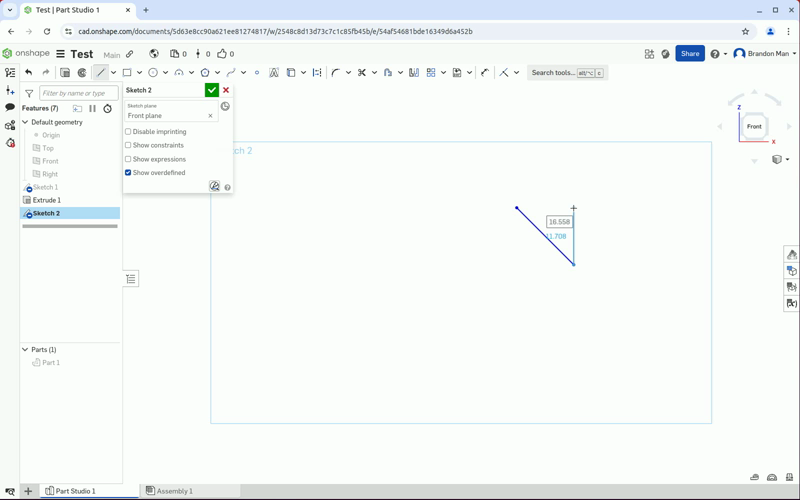
click(573, 207)
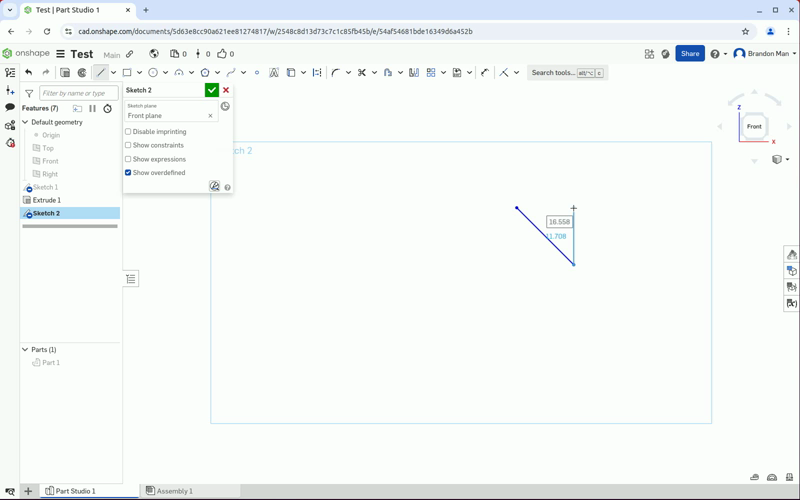
key_up(shift)
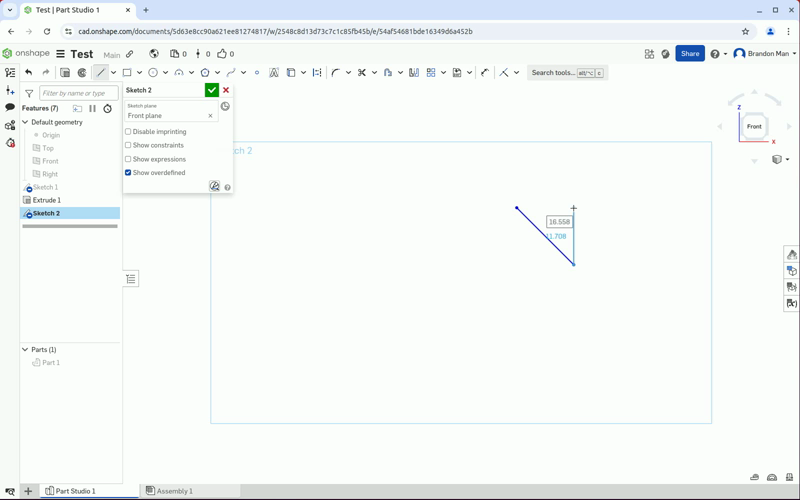
mouse_move(589, 207)
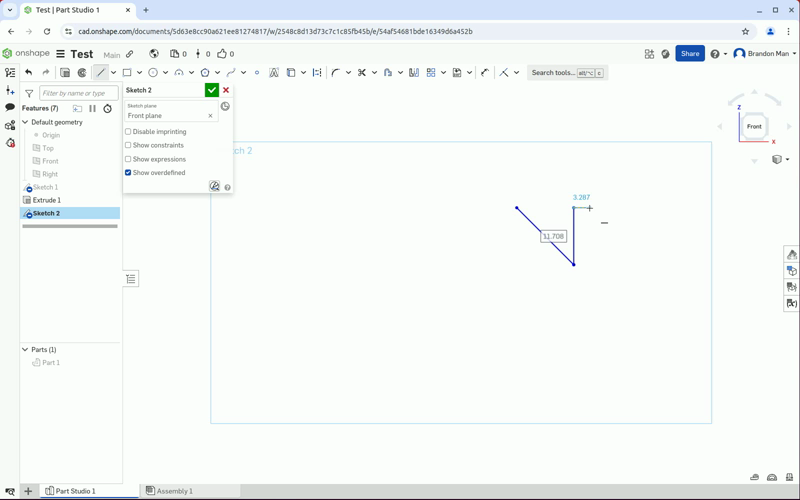
key_down(shift)
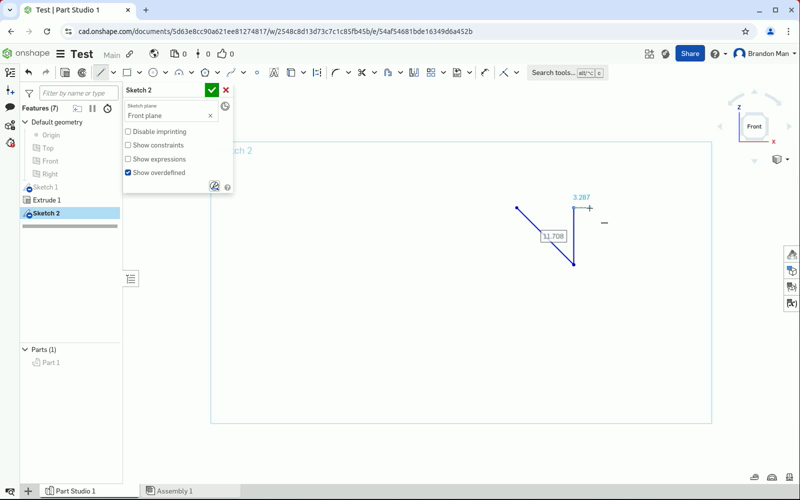
mouse_move(516, 207)
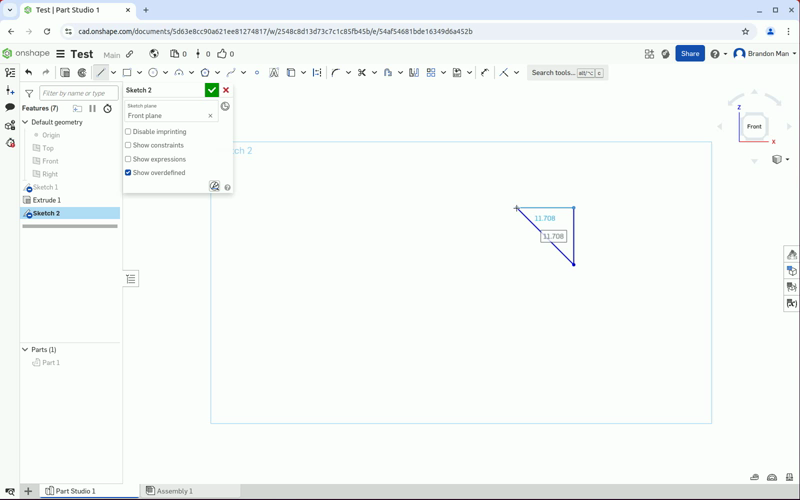
key_up(shift)
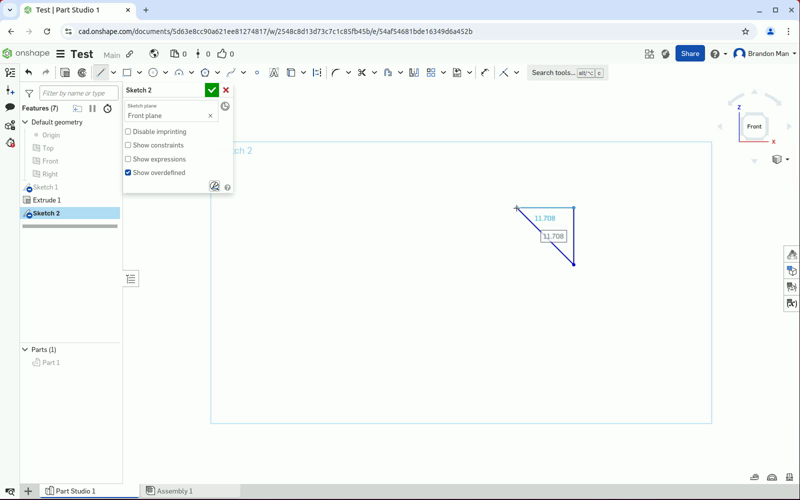
click(516, 207)
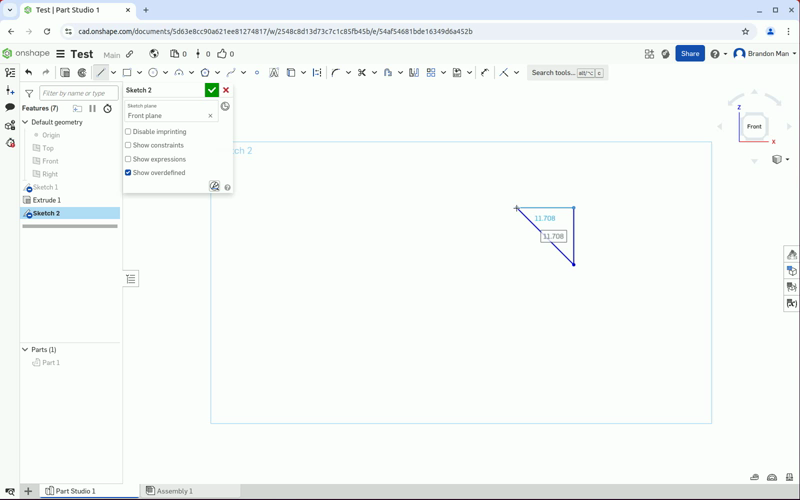
key(esc)
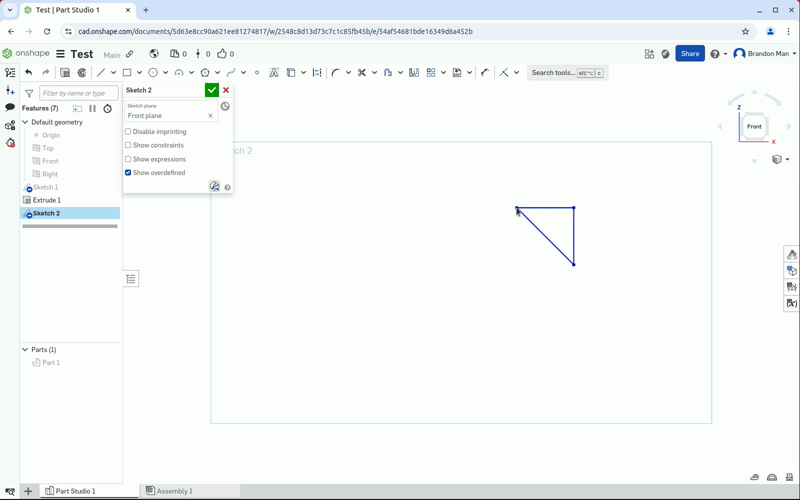
mouse_move(556, 232)
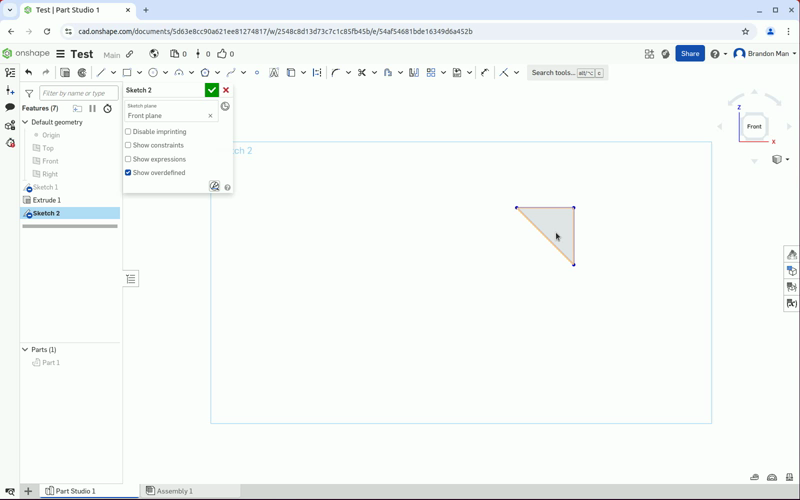
scroll(6)
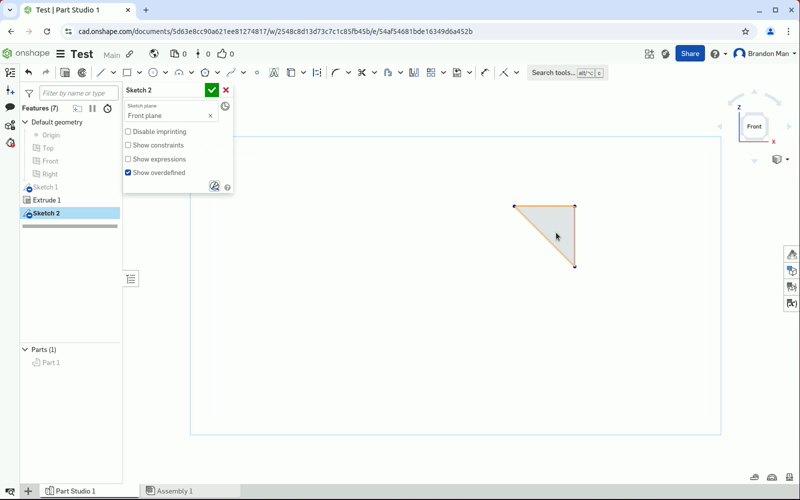
scroll(6)
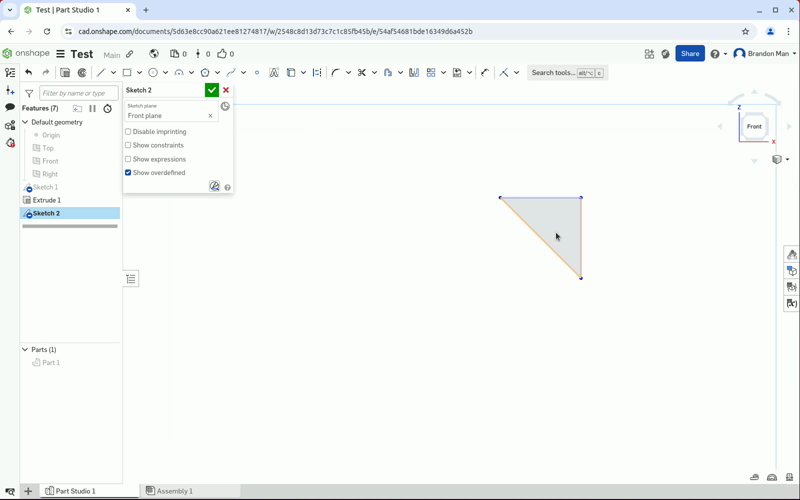
scroll(6)
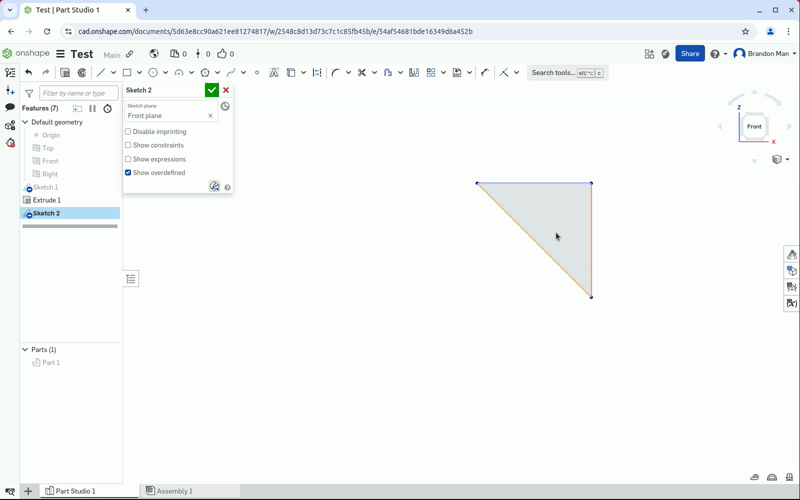
scroll(6)
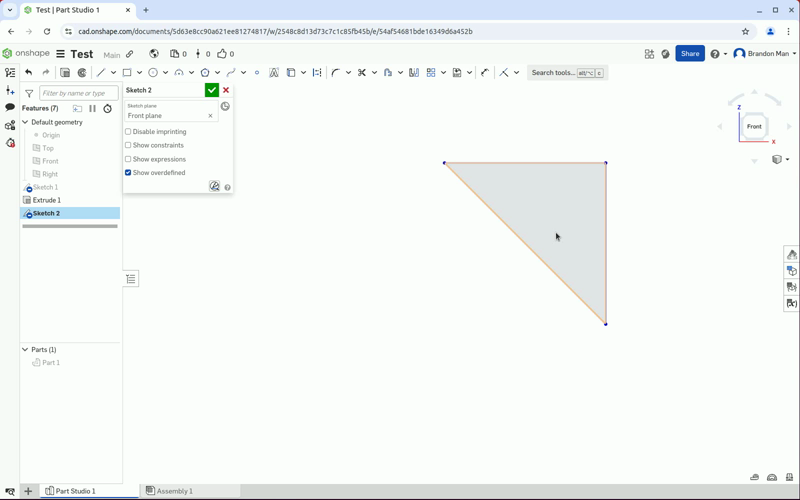
scroll(6)
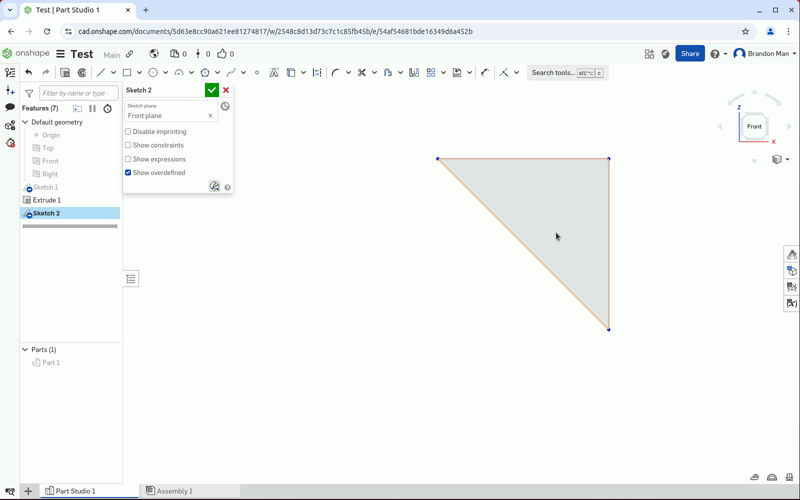
scroll(6)
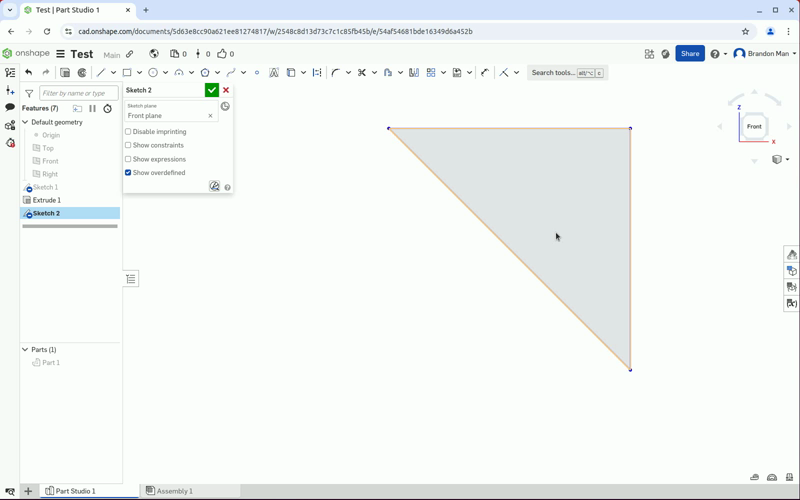
scroll(6)
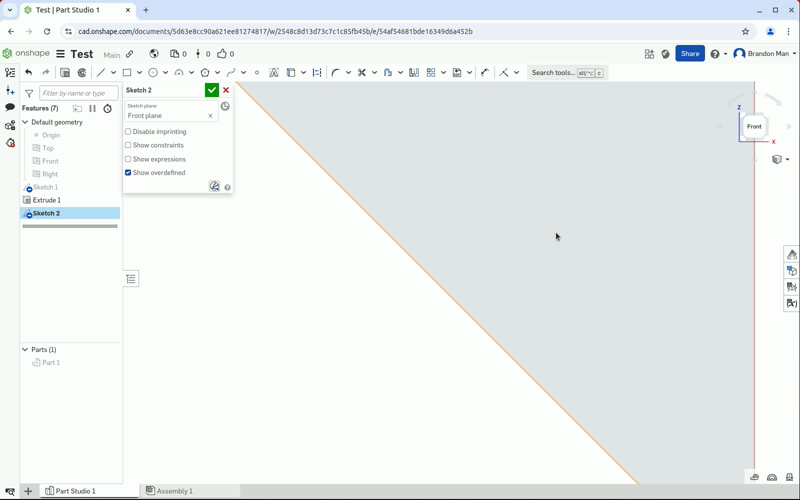
click(556, 232)
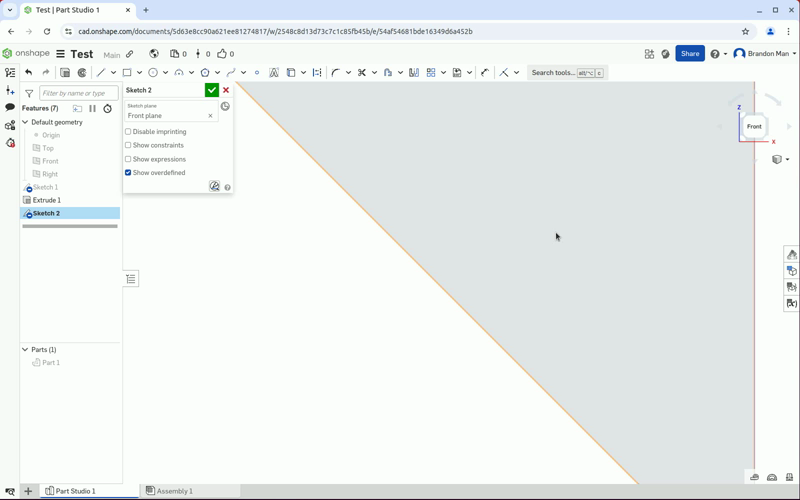
scroll(-6)
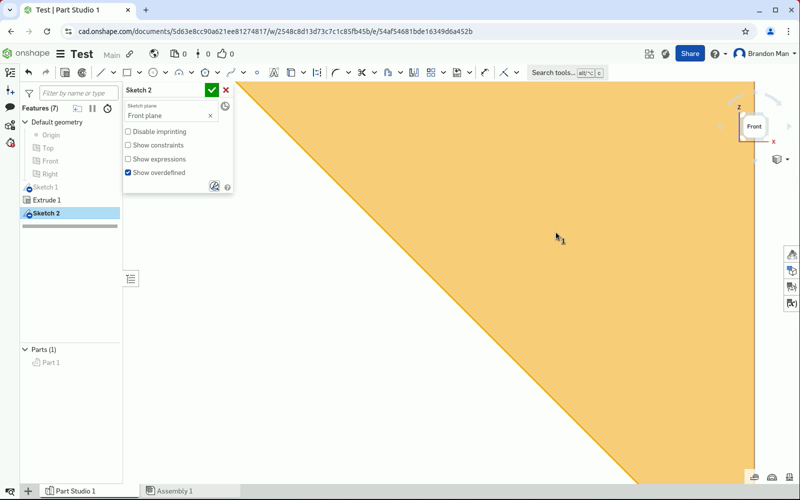
scroll(-6)
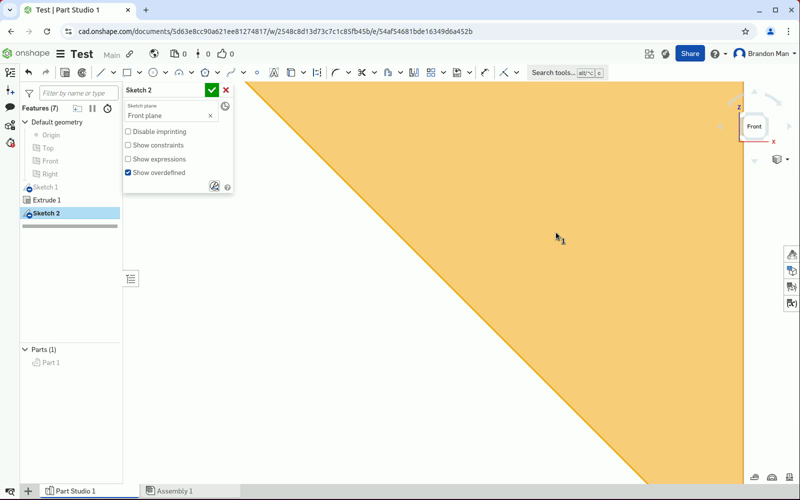
scroll(-6)
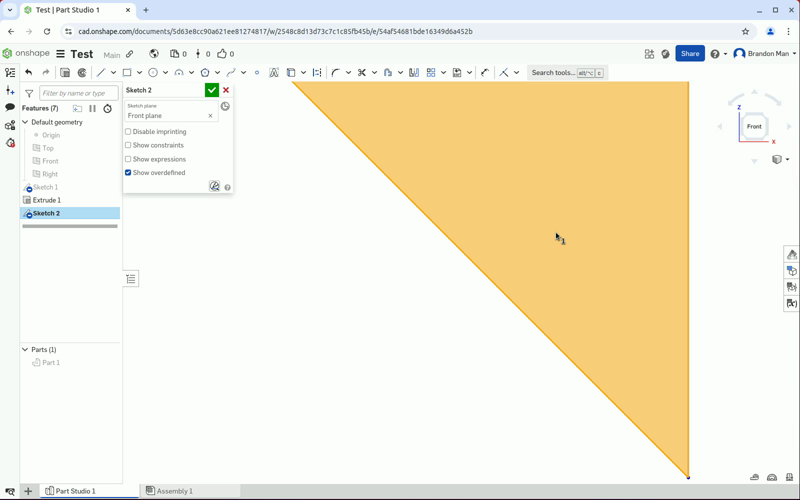
scroll(-6)
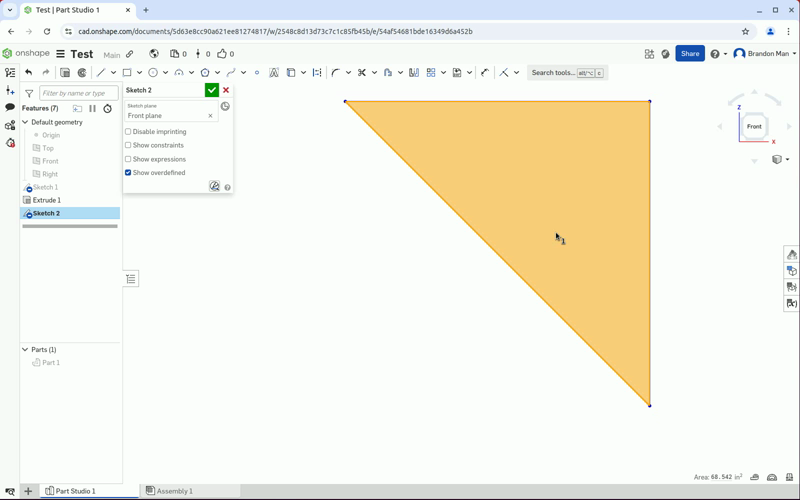
scroll(-6)
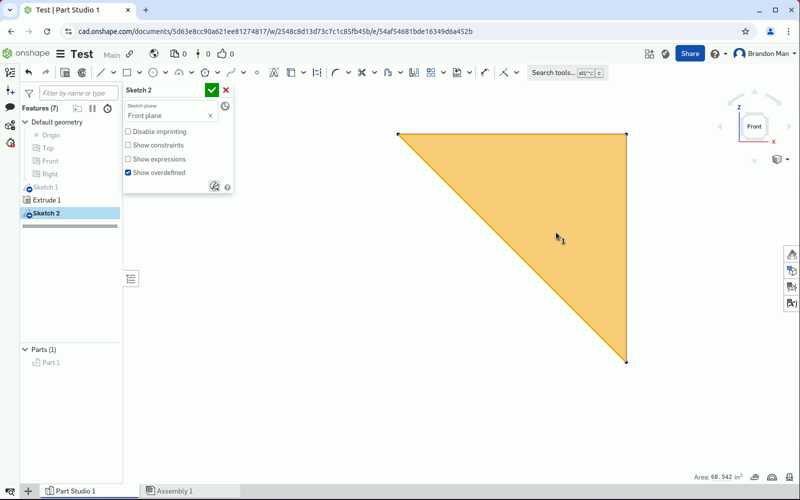
scroll(-6)
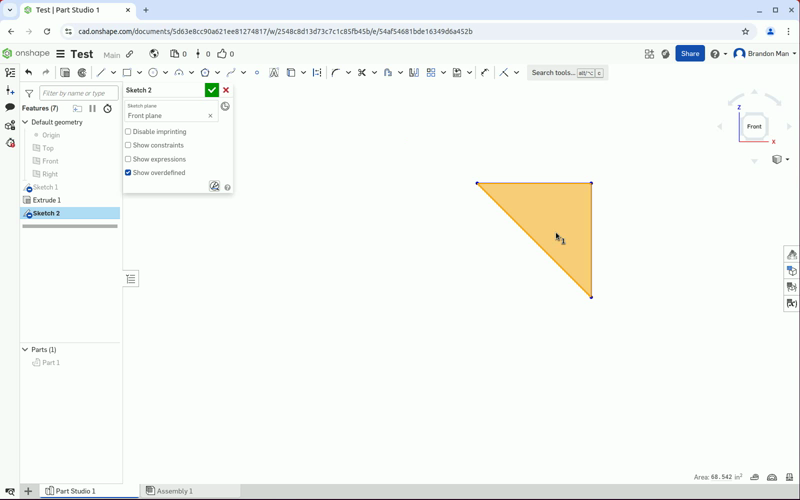
scroll(-6)
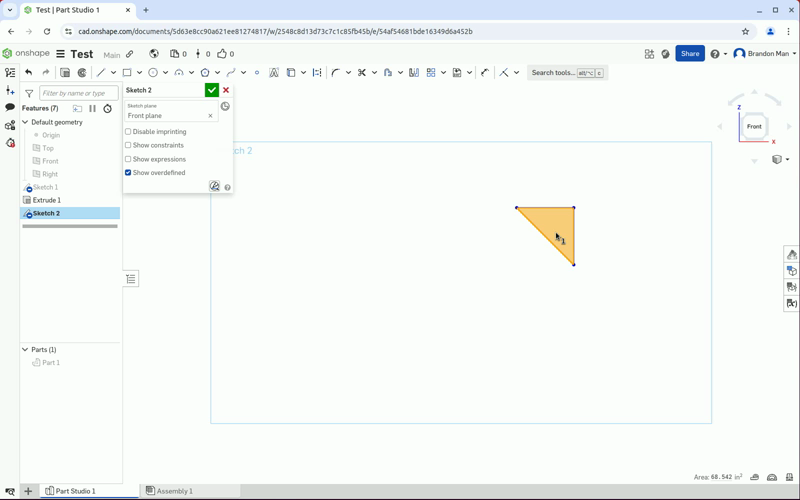
mouse_move(73, 352)
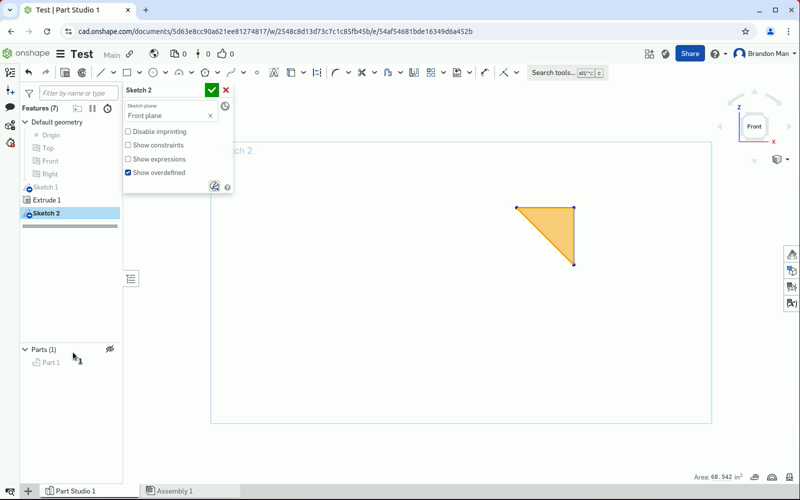
key(shift+y)
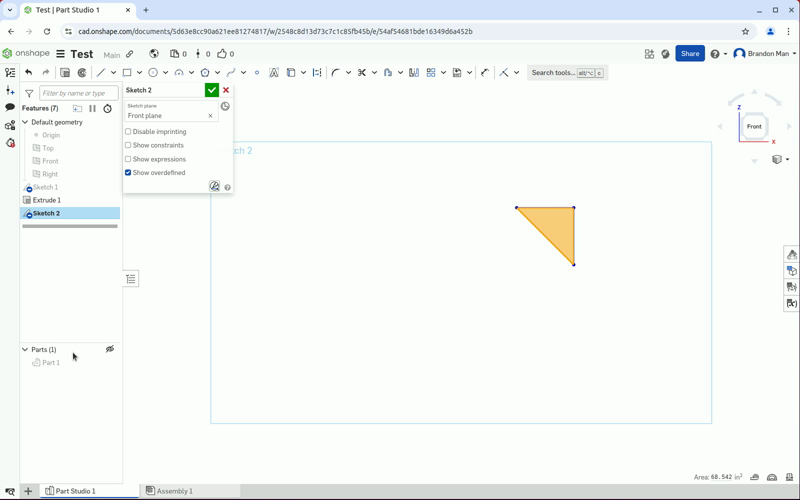
key(shift+e)
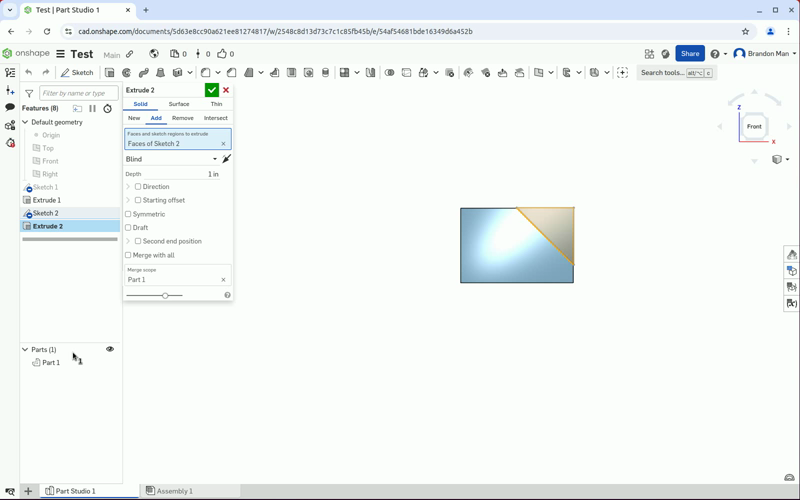
mouse_move(143, 106)
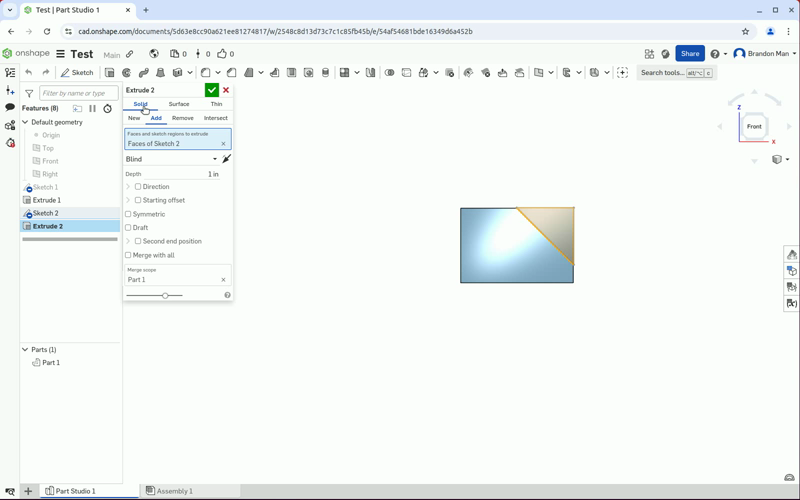
click(143, 106)
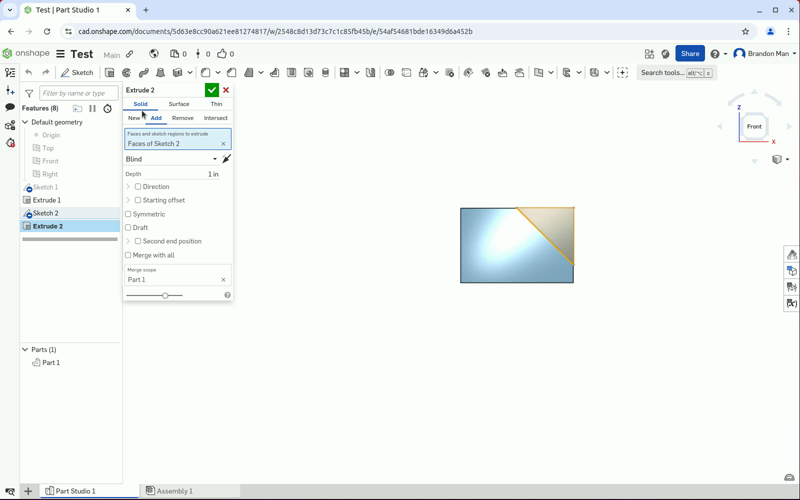
mouse_move(137, 120)
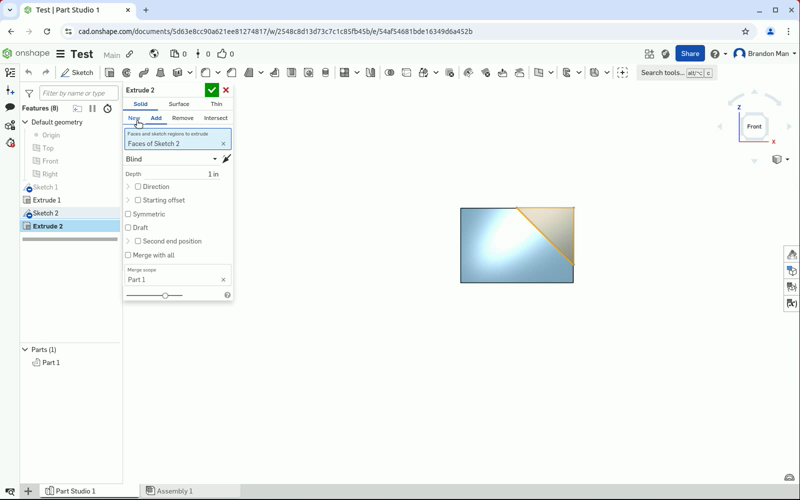
click(137, 120)
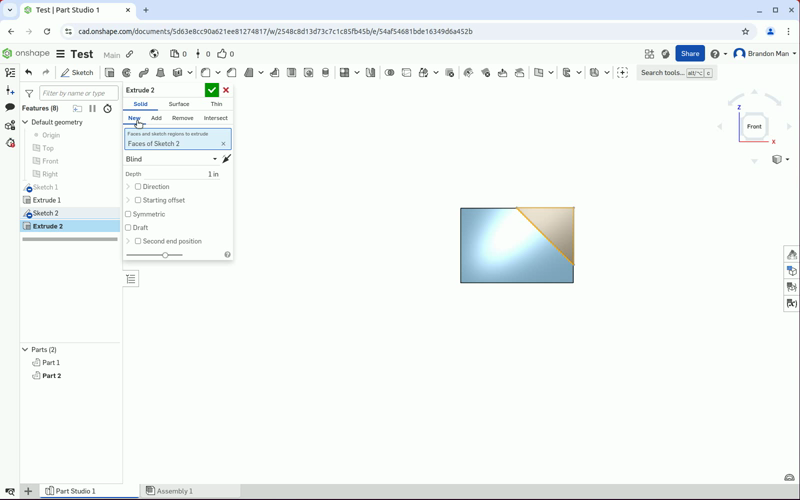
key(tab, 4)
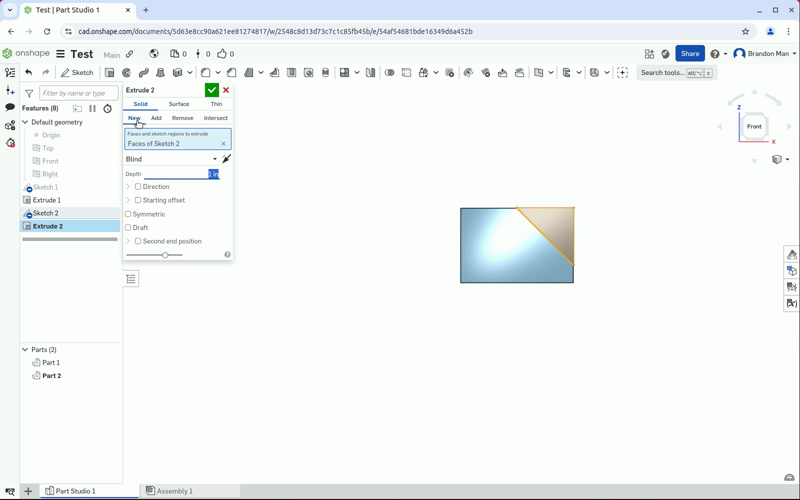
text(15.406)
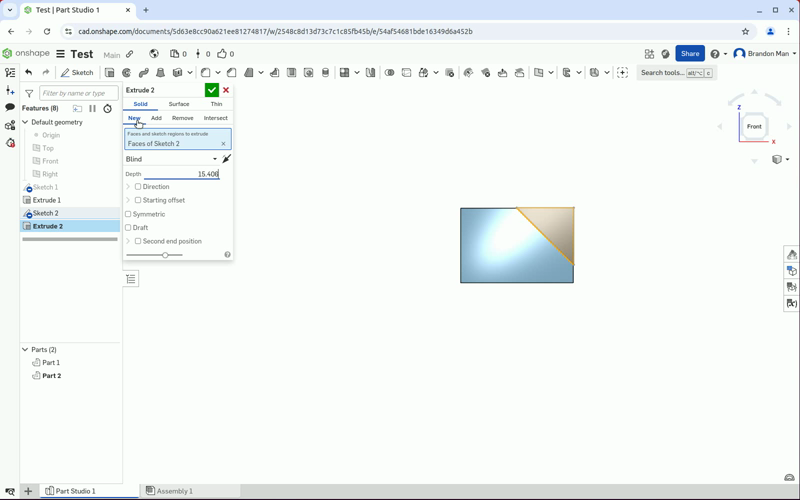
key(tab, 3)
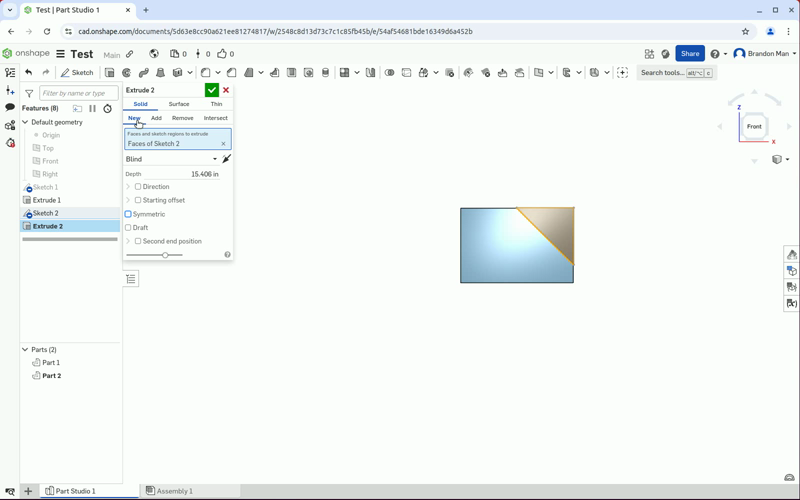
key(space)
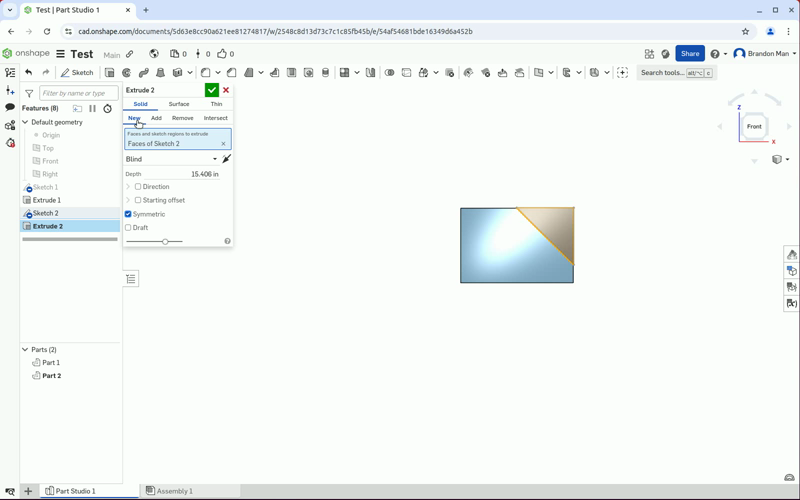
key(enter)
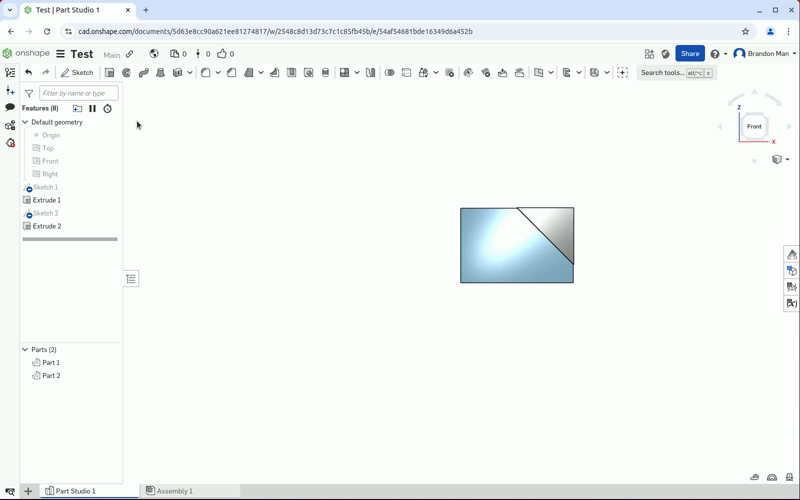
key(shift+h)
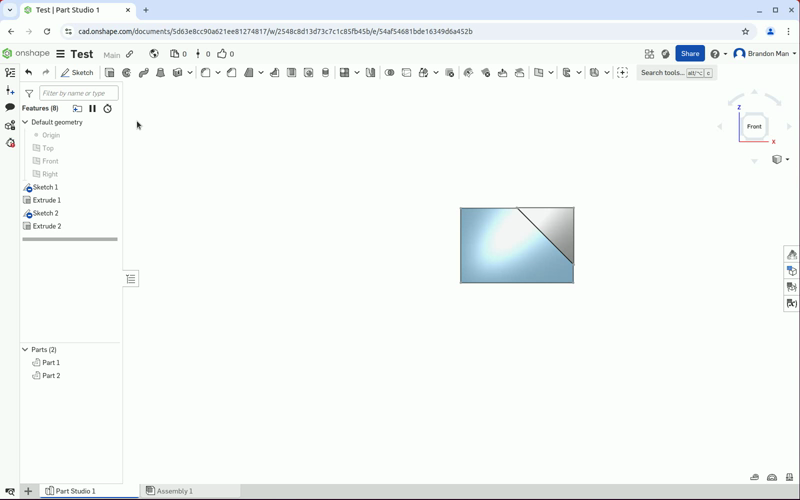
key(shift+h)
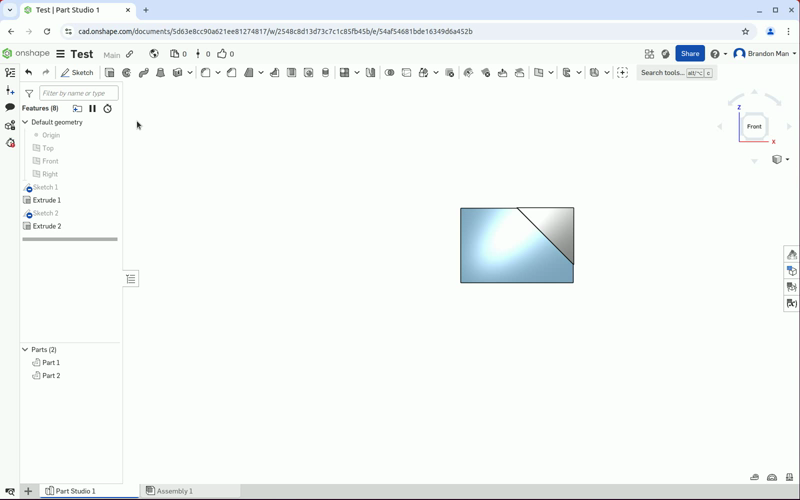
mouse_move(73, 189)
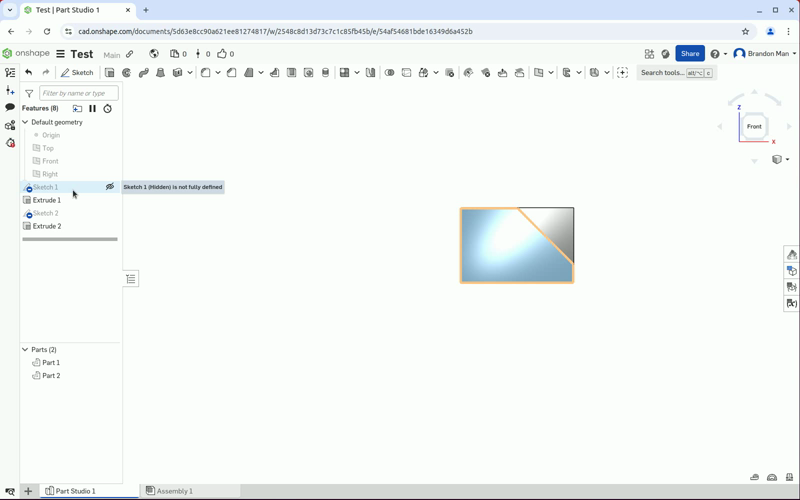
click(73, 189)
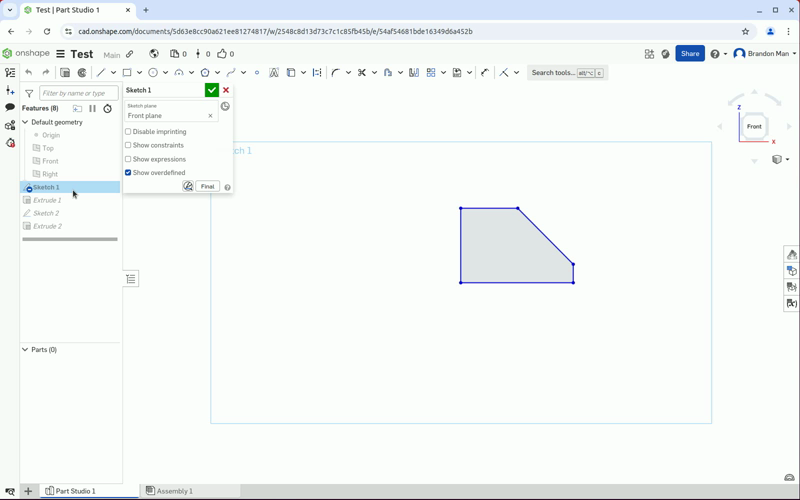
mouse_move(229, 92)
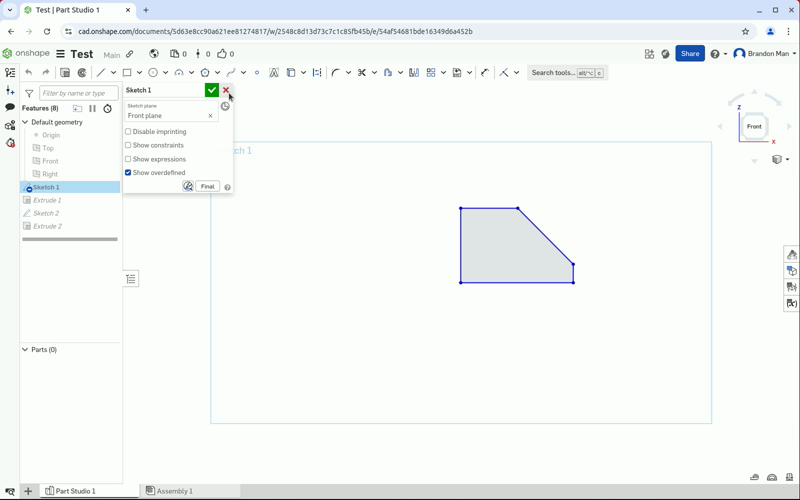
click(229, 92)
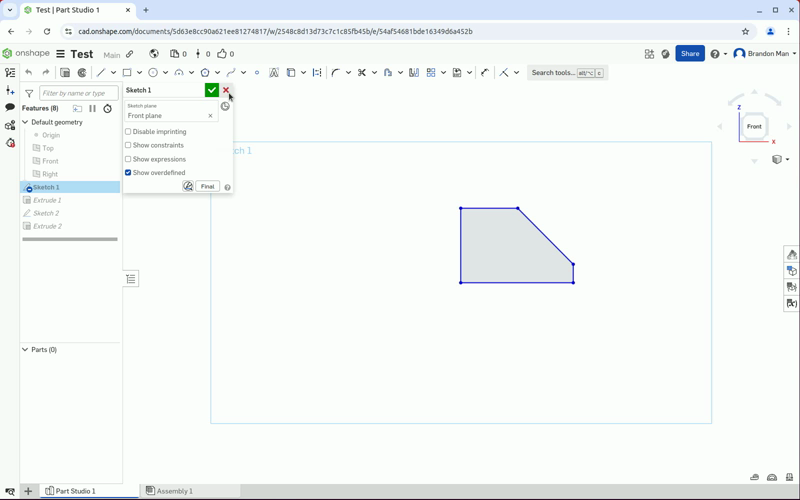
key(shift+s)
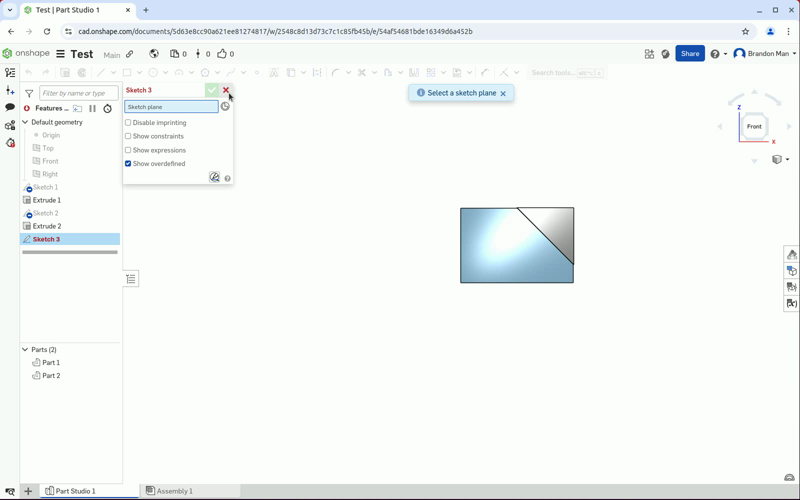
mouse_move(73, 163)
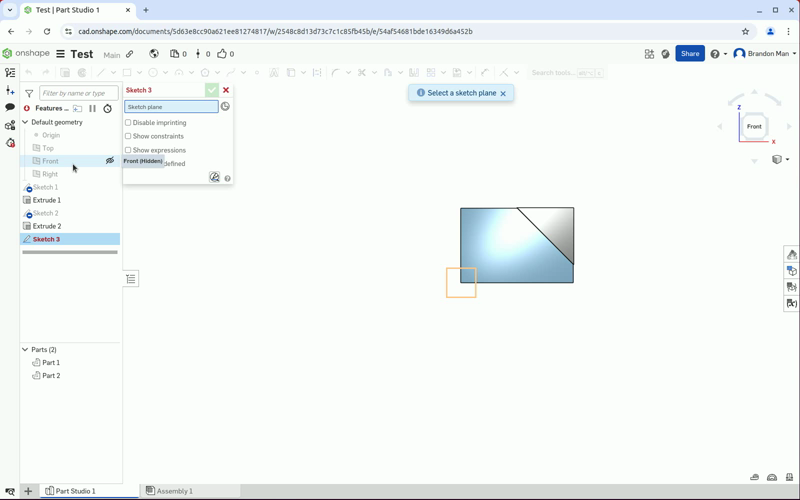
click(73, 163)
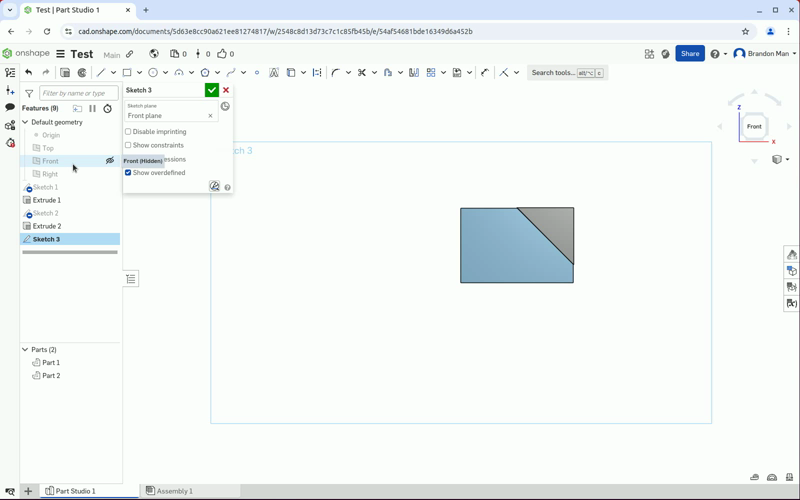
mouse_move(73, 352)
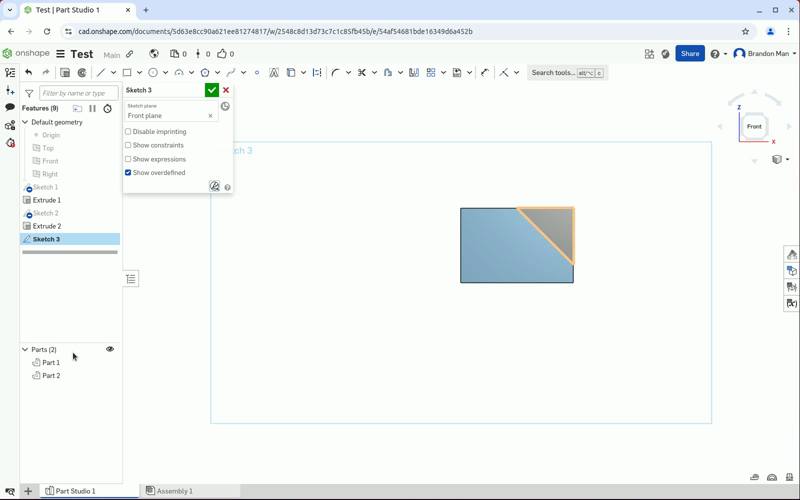
key(y)
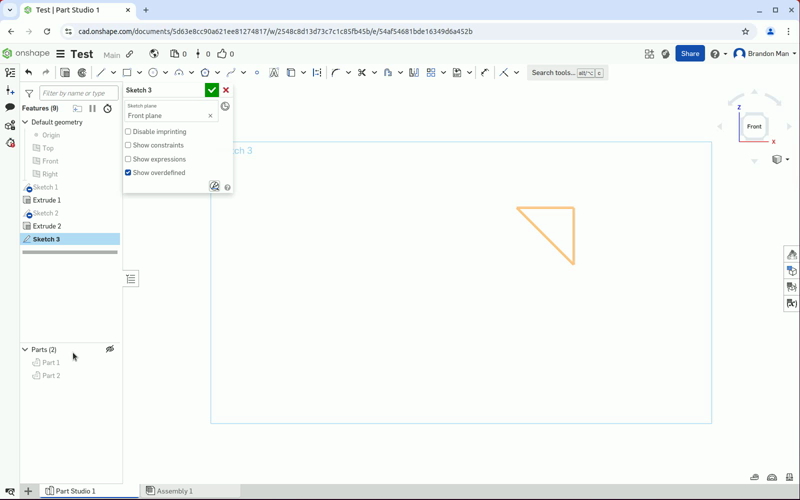
key(l)
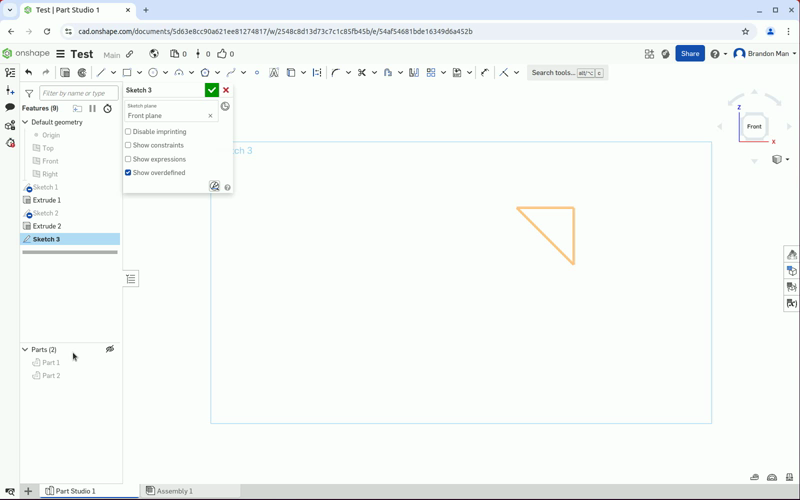
key_down(shift)
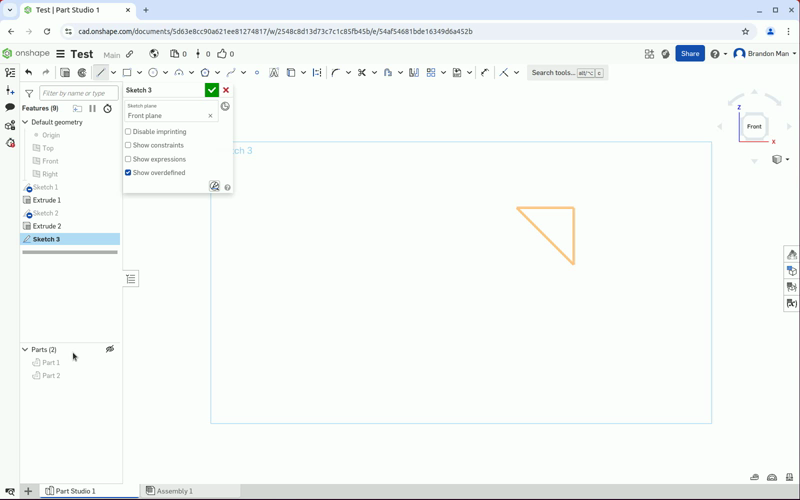
mouse_move(516, 207)
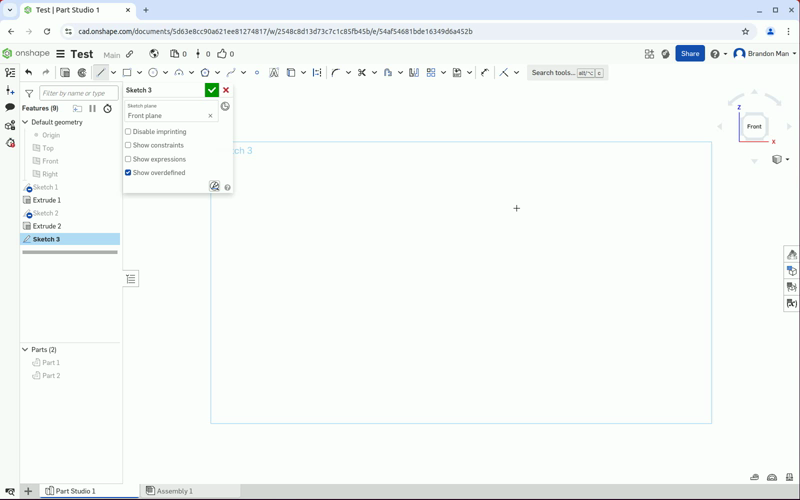
click(516, 207)
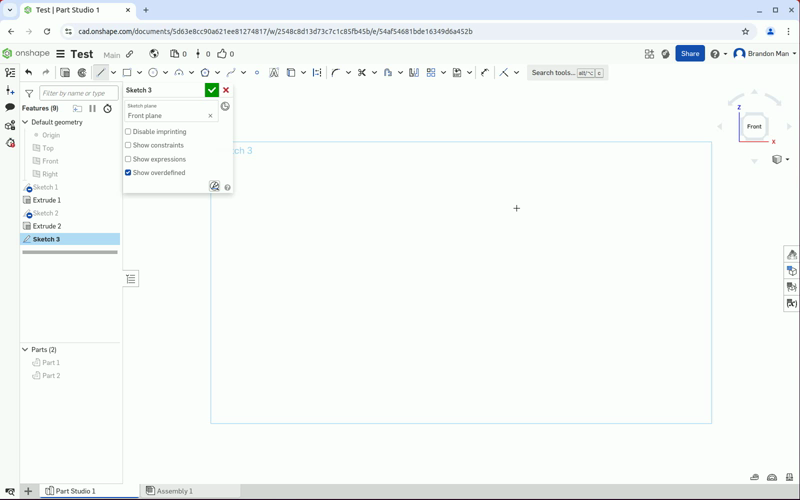
key_up(shift)
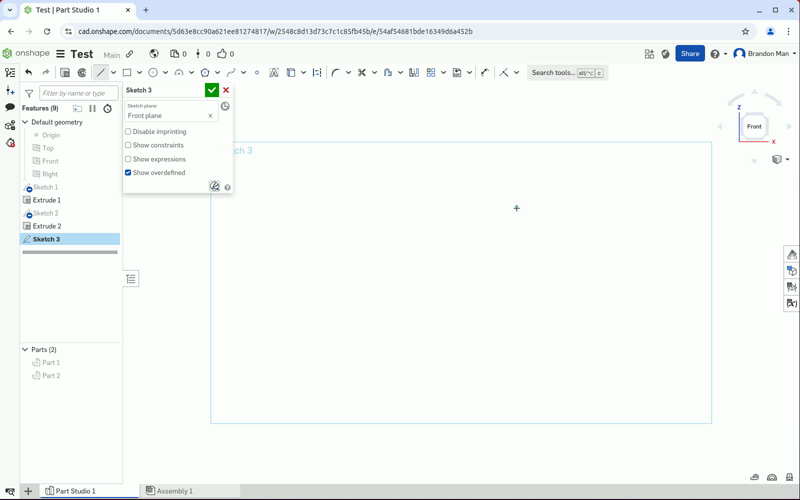
key_down(shift)
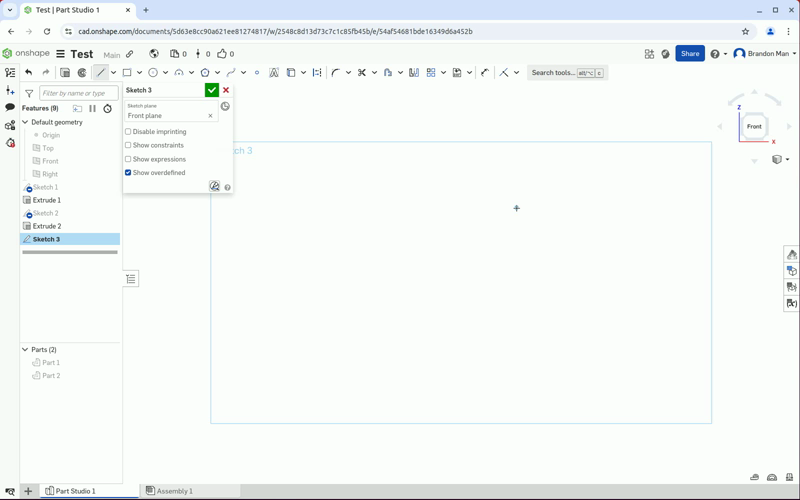
mouse_move(573, 264)
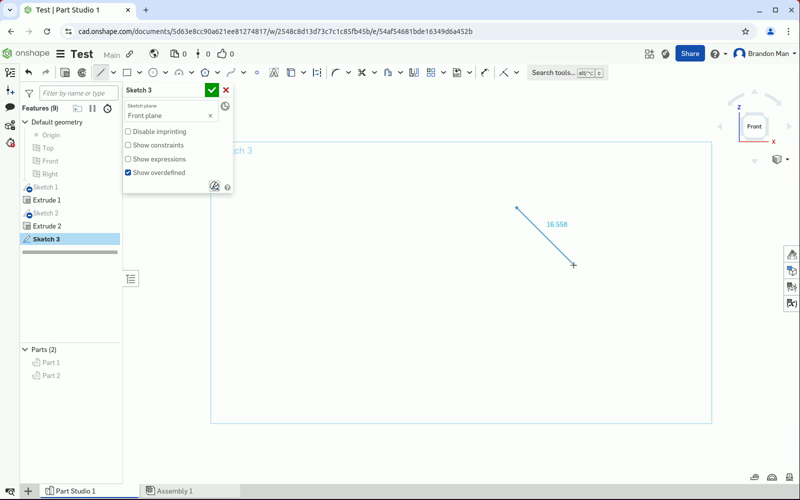
click(573, 264)
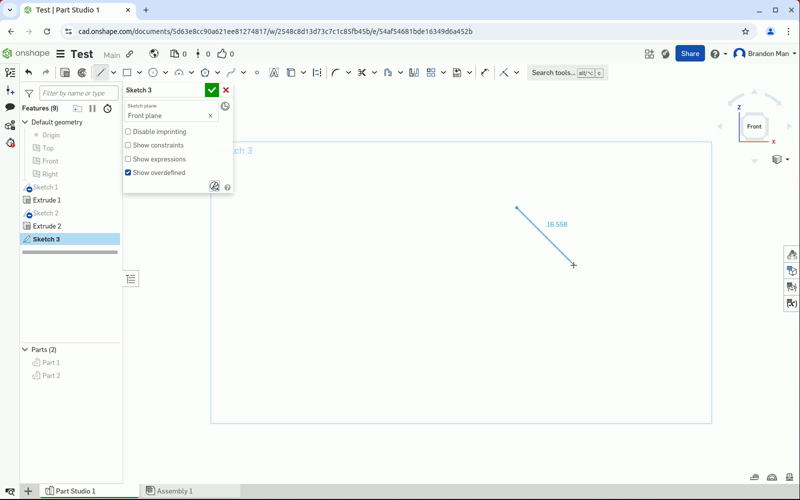
key_up(shift)
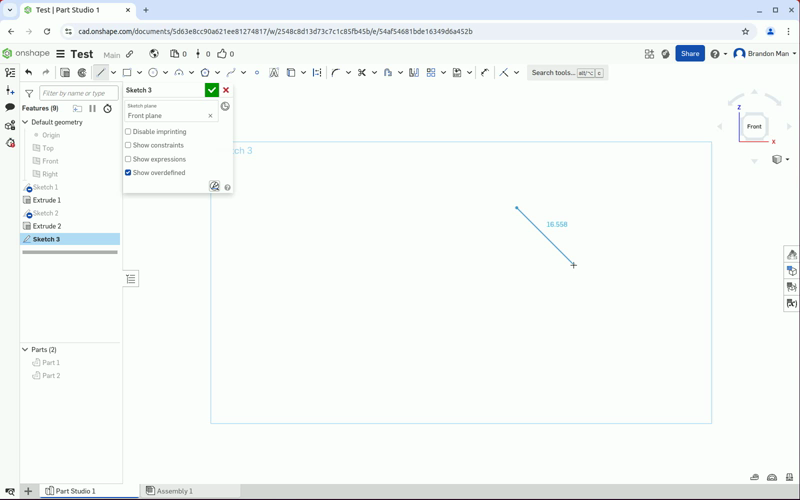
key_down(shift)
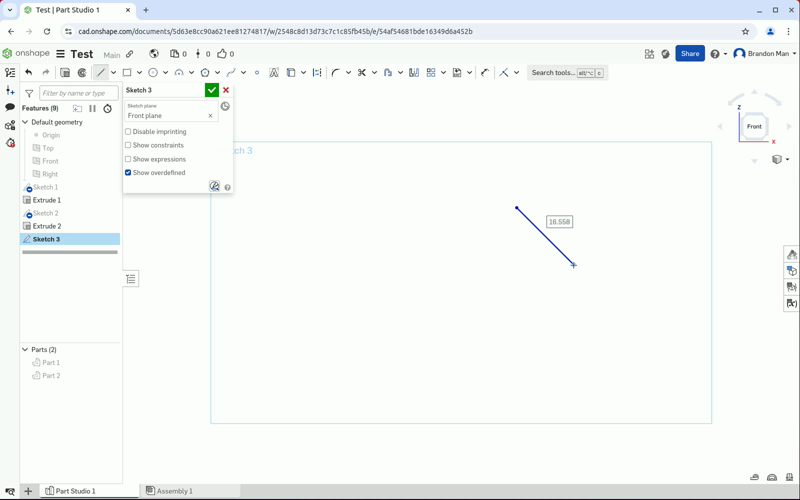
mouse_move(589, 264)
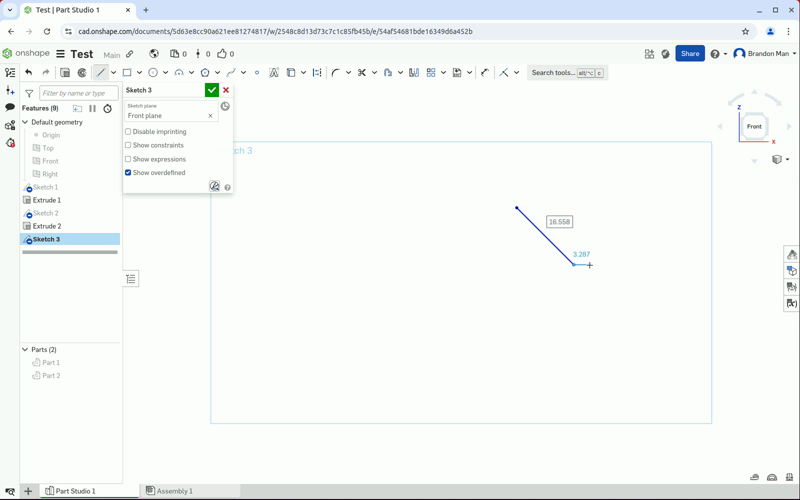
mouse_move(573, 207)
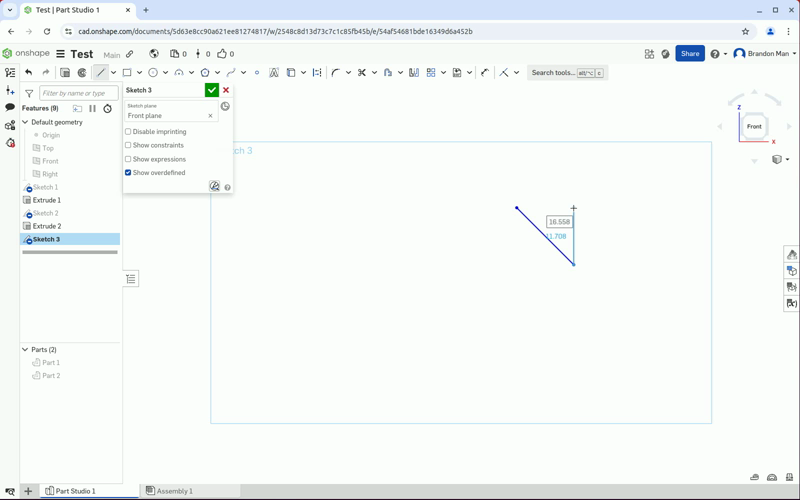
click(573, 207)
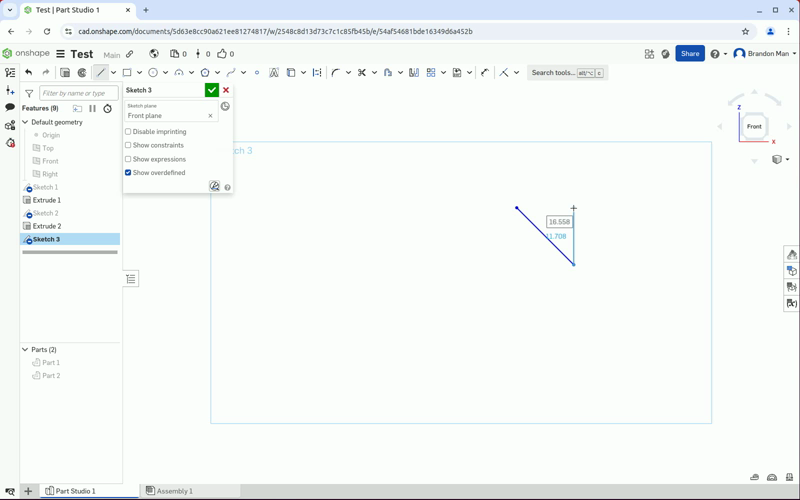
key_up(shift)
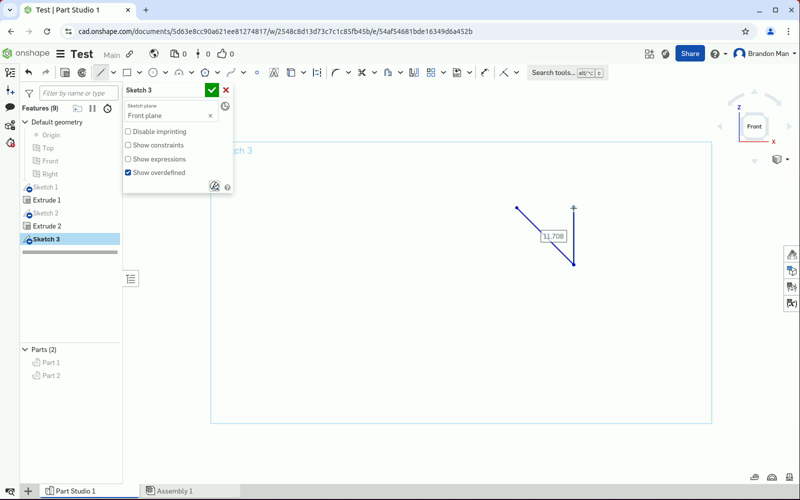
mouse_move(589, 207)
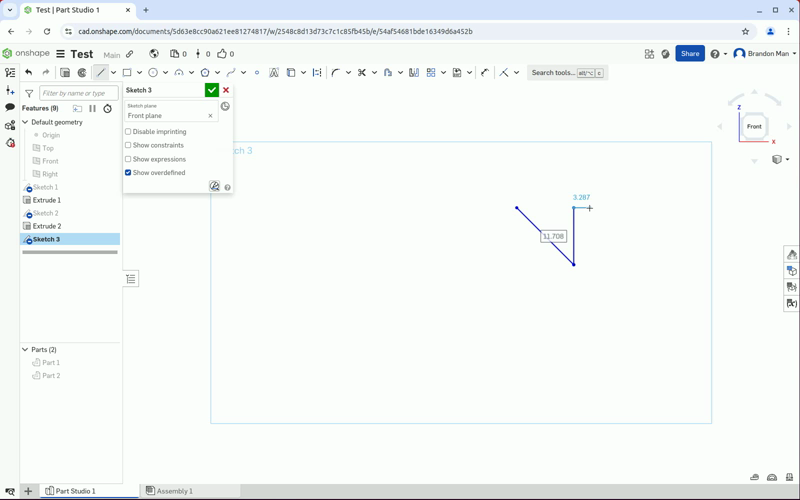
key_down(shift)
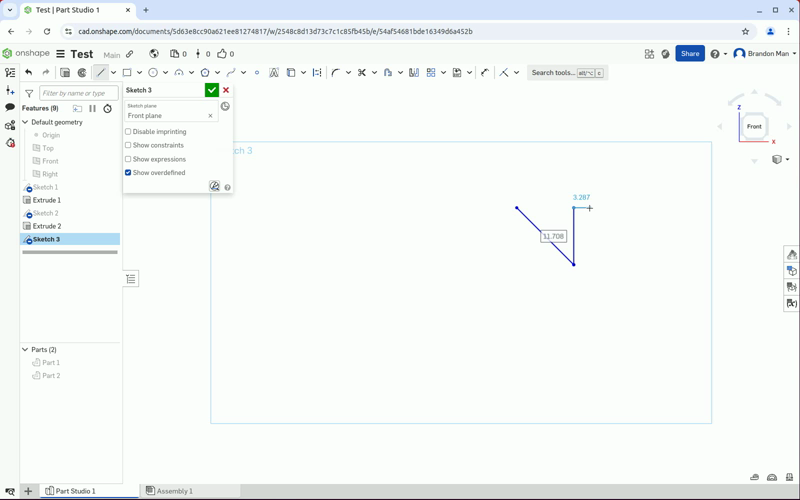
mouse_move(516, 207)
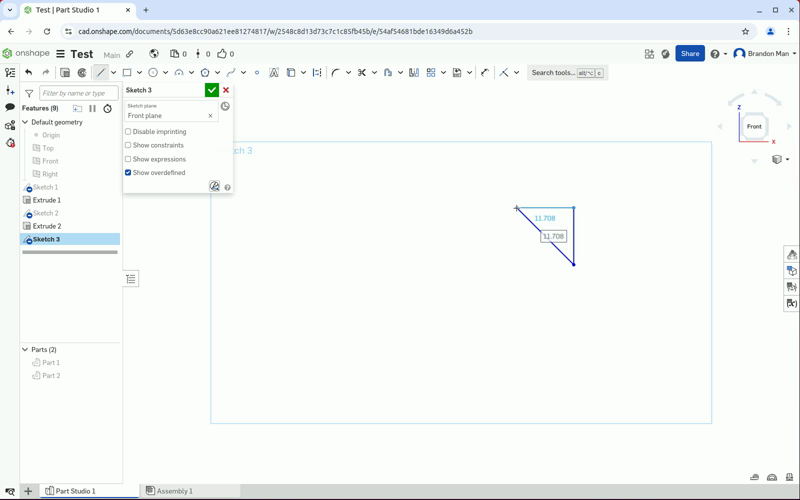
key_up(shift)
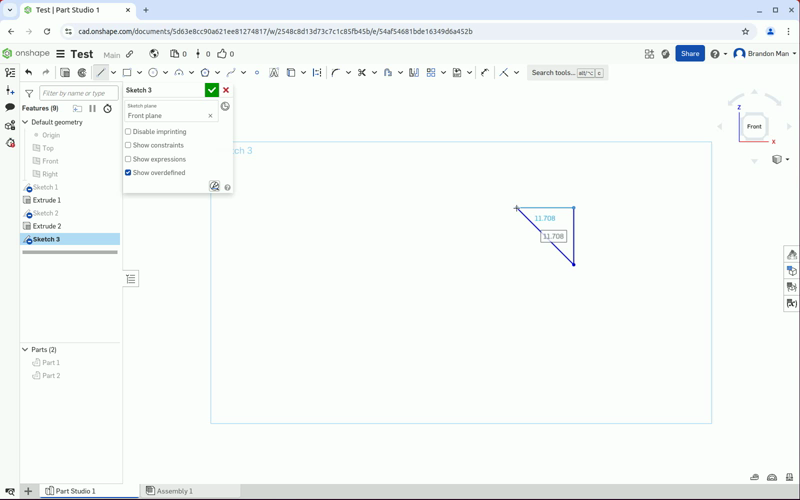
click(516, 207)
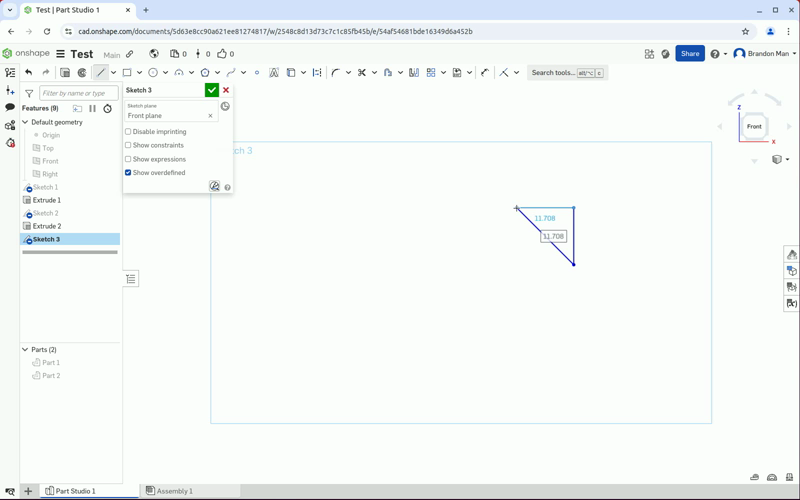
key(esc)
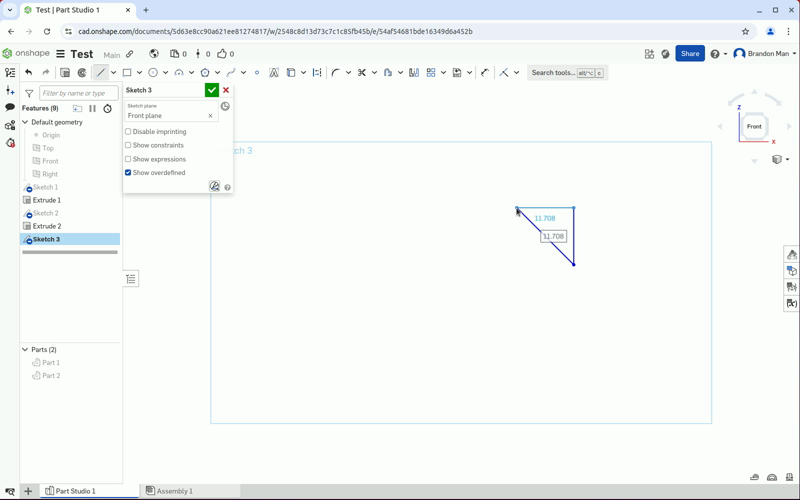
mouse_move(565, 234)
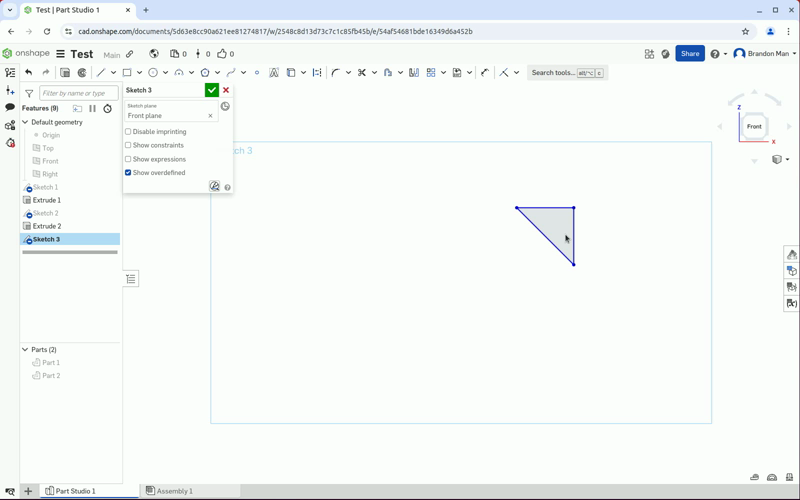
scroll(6)
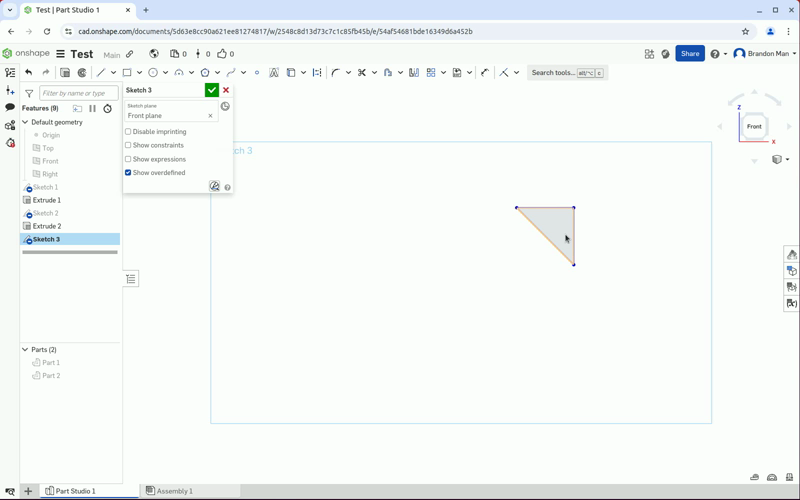
scroll(6)
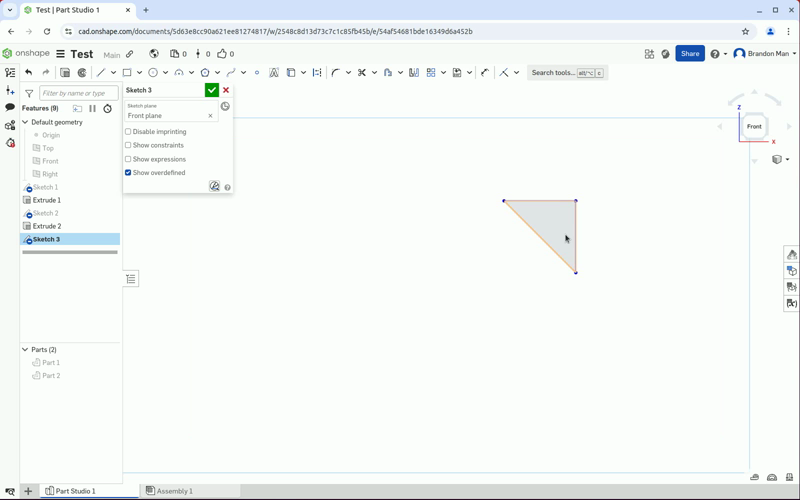
scroll(6)
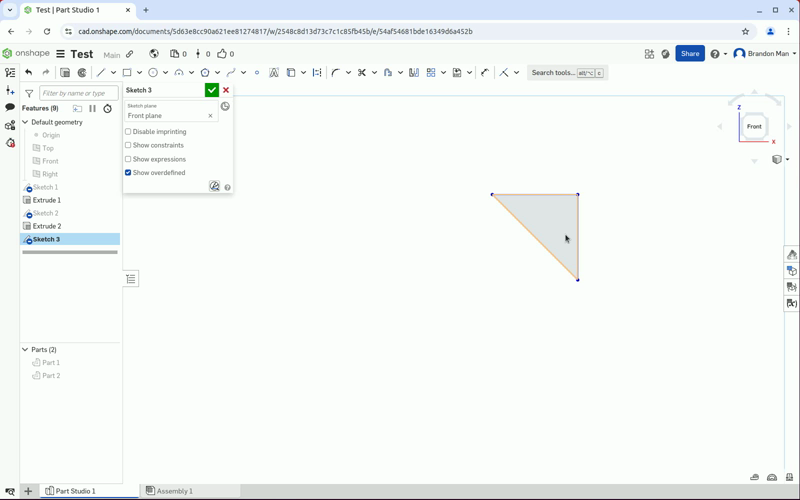
scroll(6)
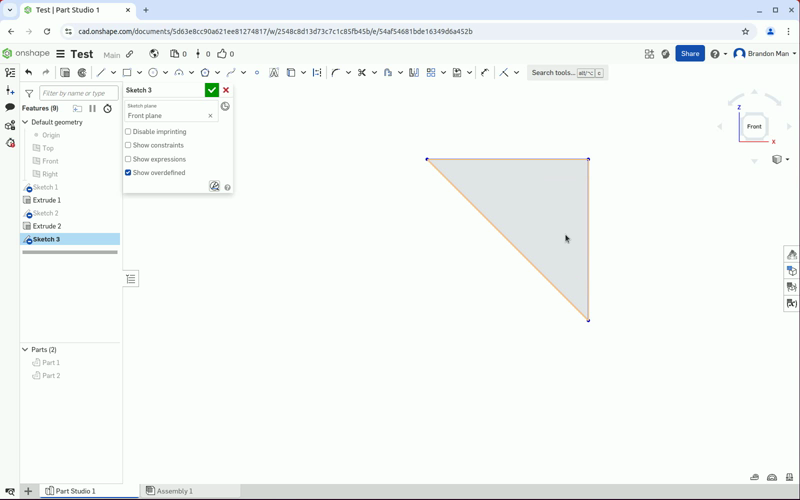
scroll(6)
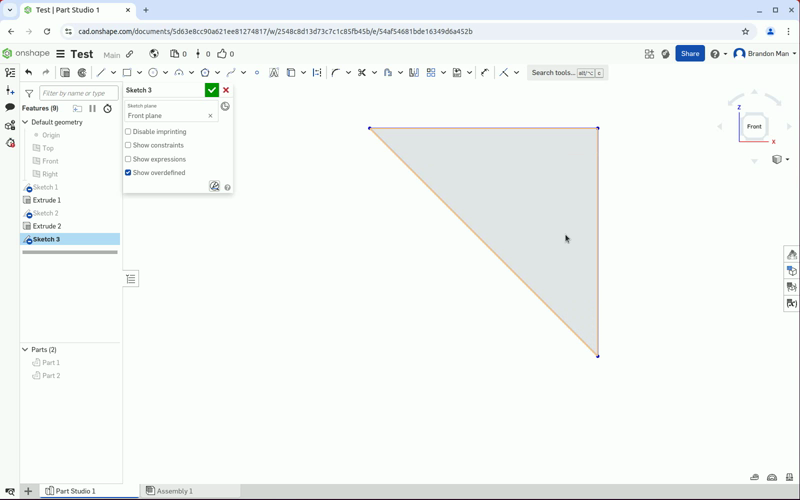
scroll(6)
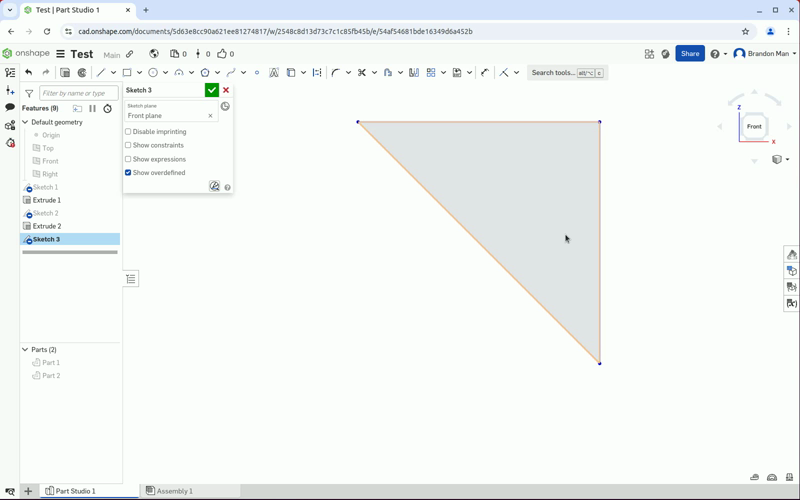
scroll(6)
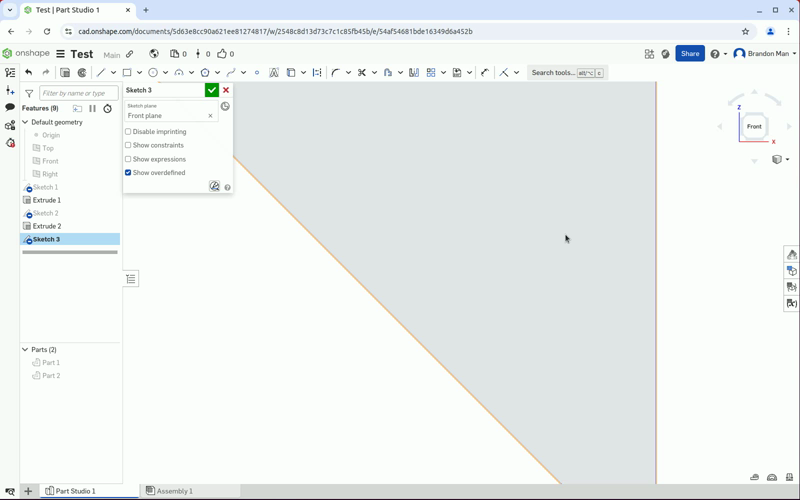
click(565, 234)
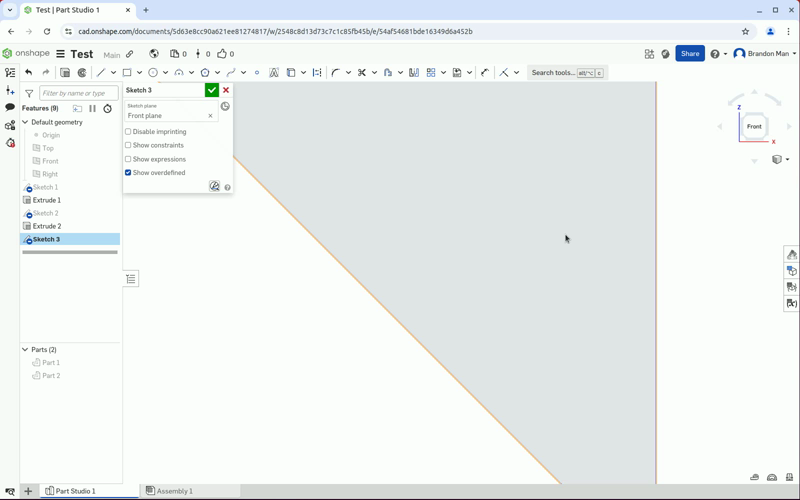
scroll(-6)
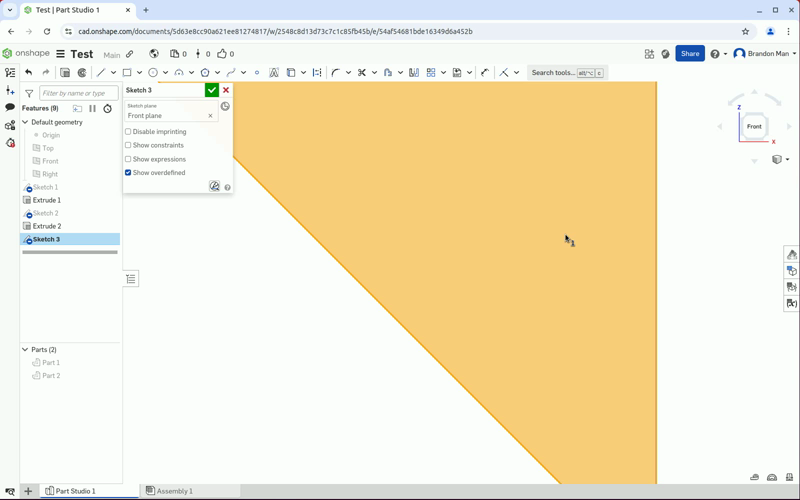
scroll(-6)
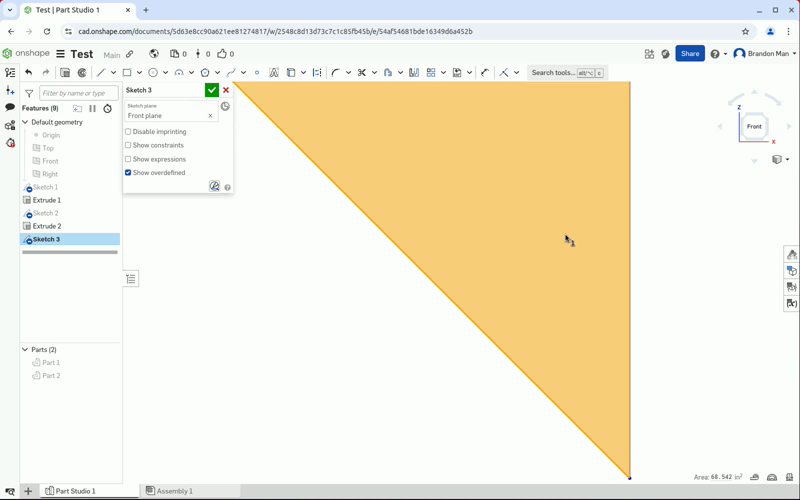
scroll(-6)
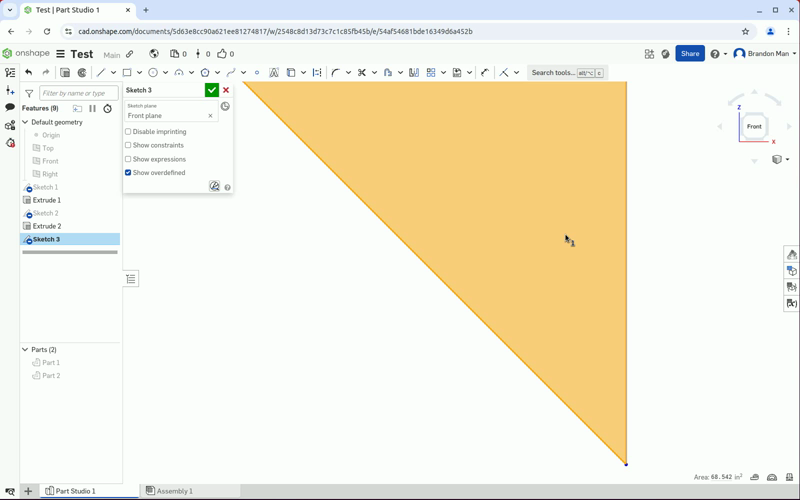
scroll(-6)
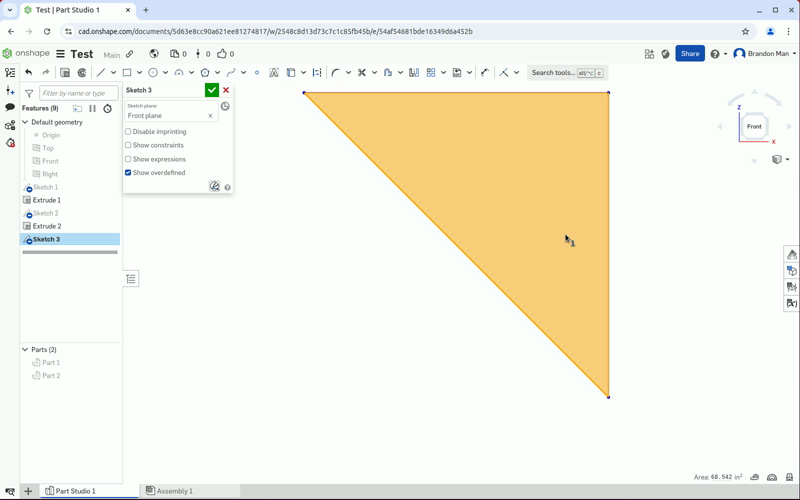
scroll(-6)
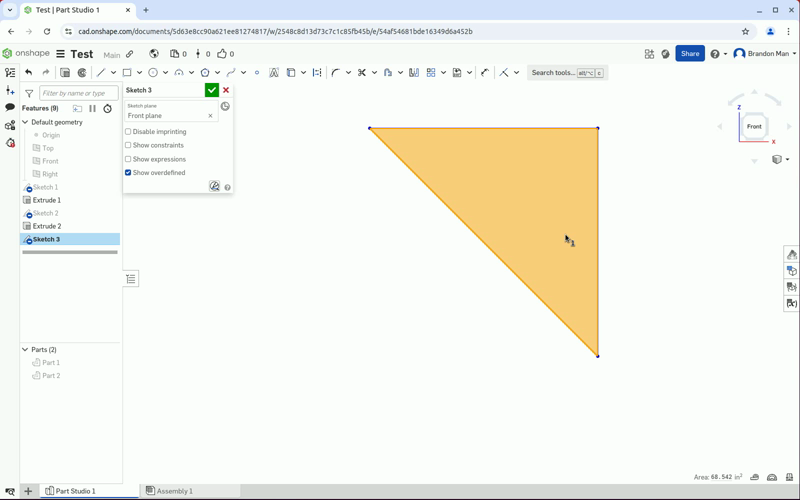
scroll(-6)
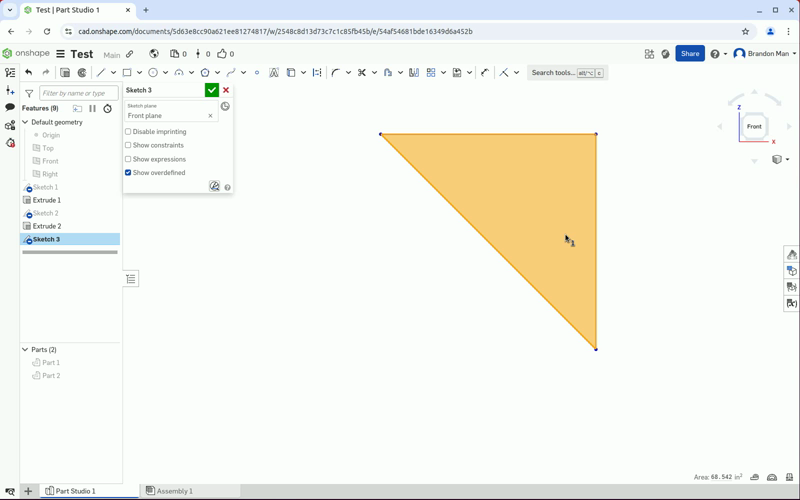
scroll(-6)
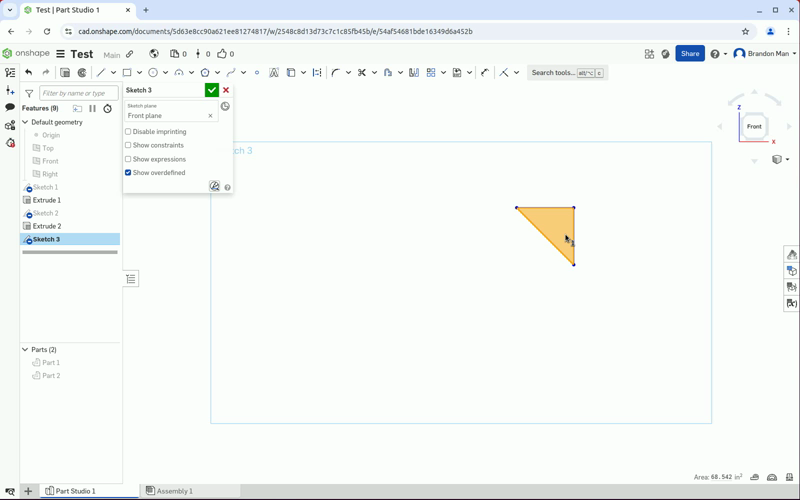
mouse_move(73, 352)
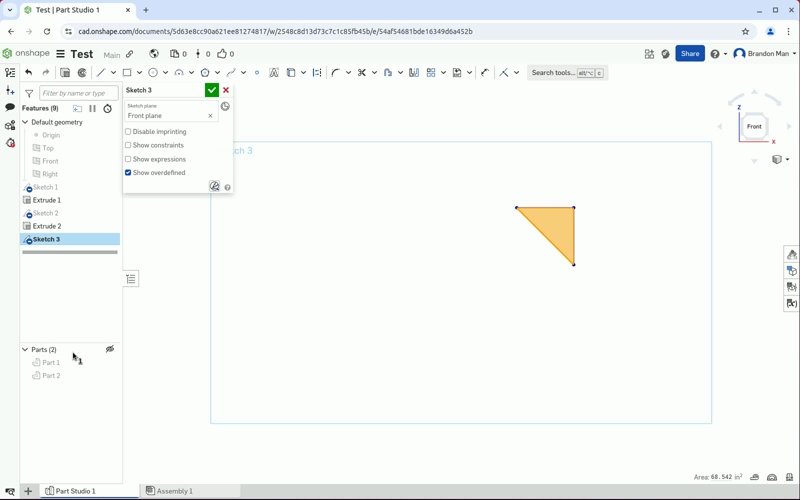
key(shift+y)
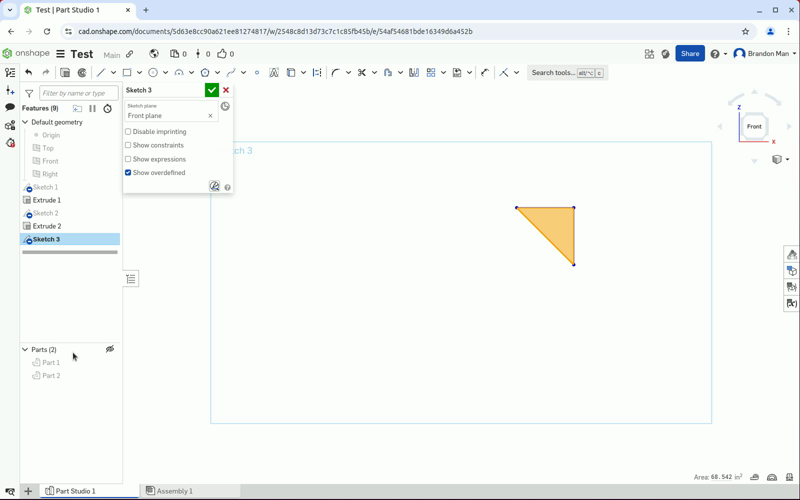
key(shift+e)
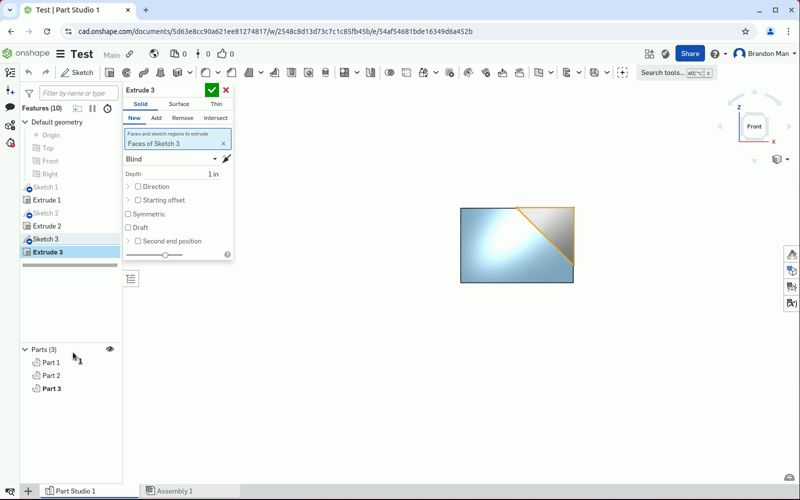
mouse_move(143, 106)
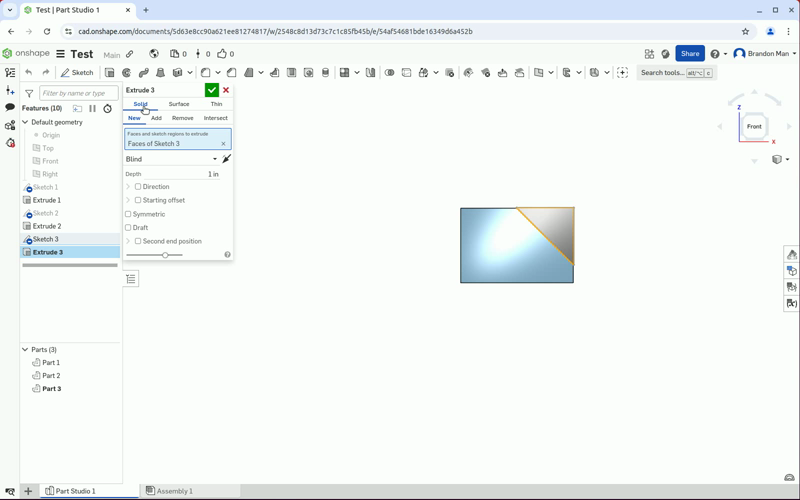
click(143, 106)
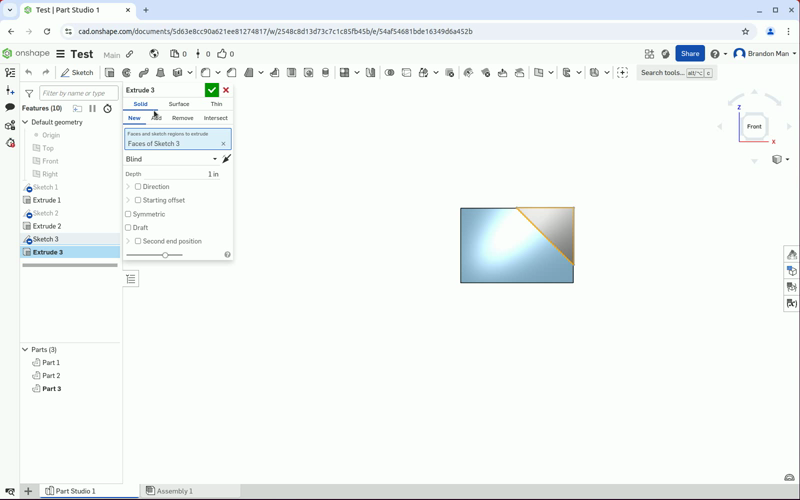
mouse_move(186, 120)
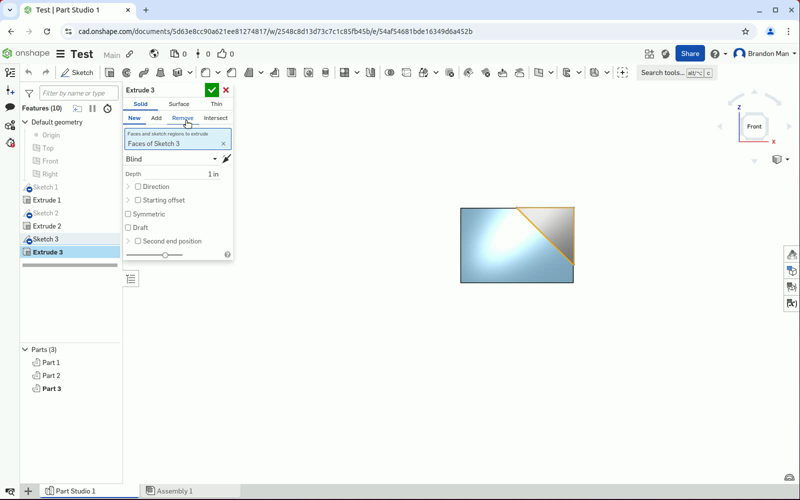
click(186, 120)
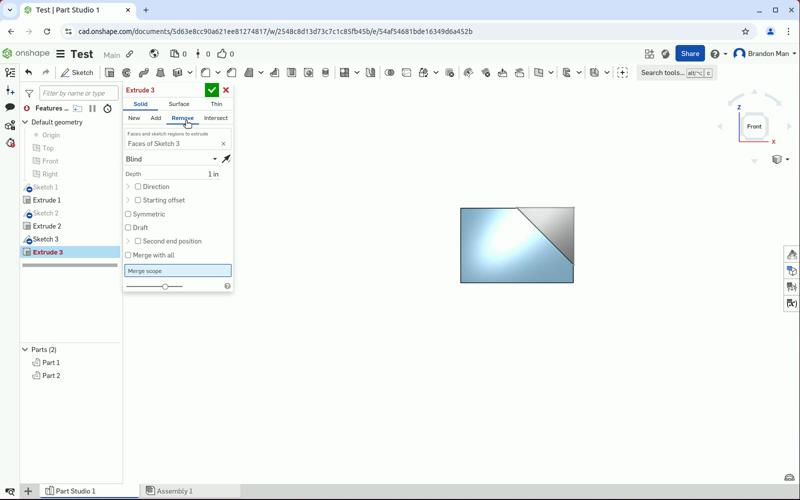
key(tab, 4)
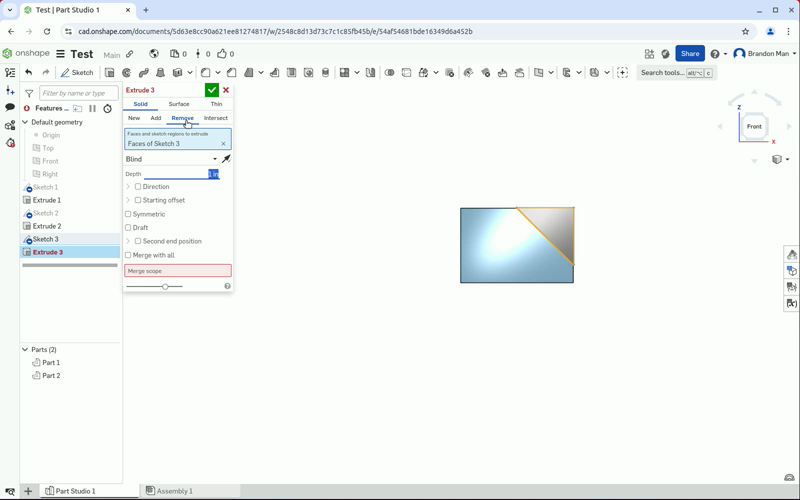
text(7.702)
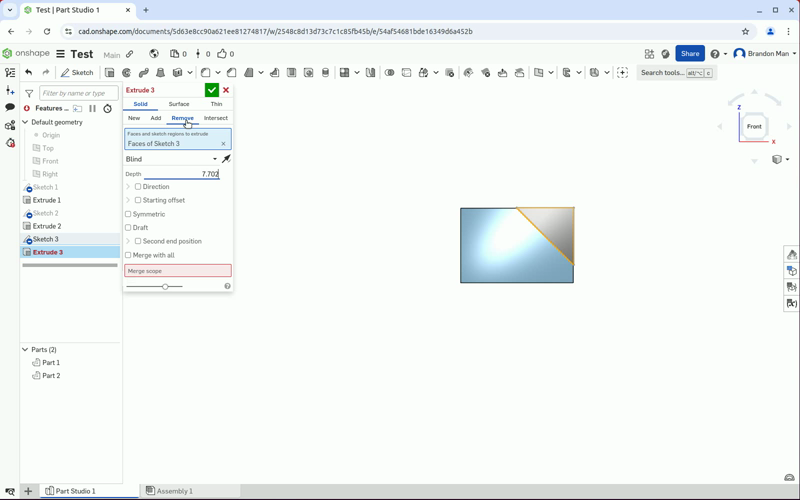
key(tab, 3)
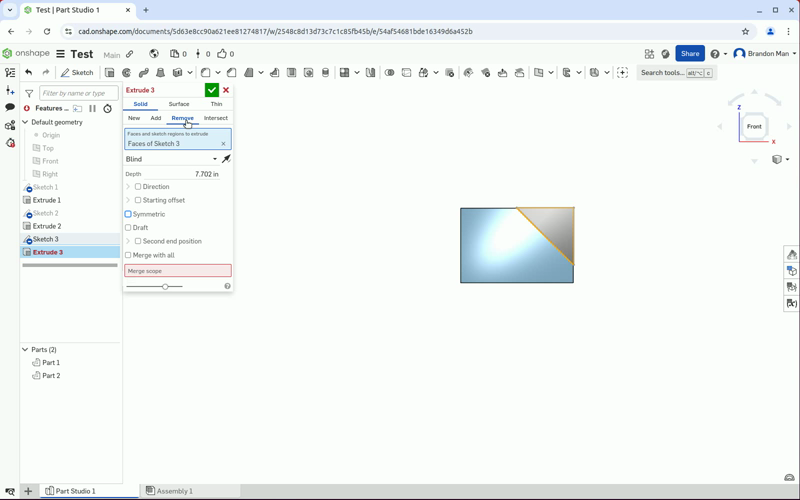
key(space)
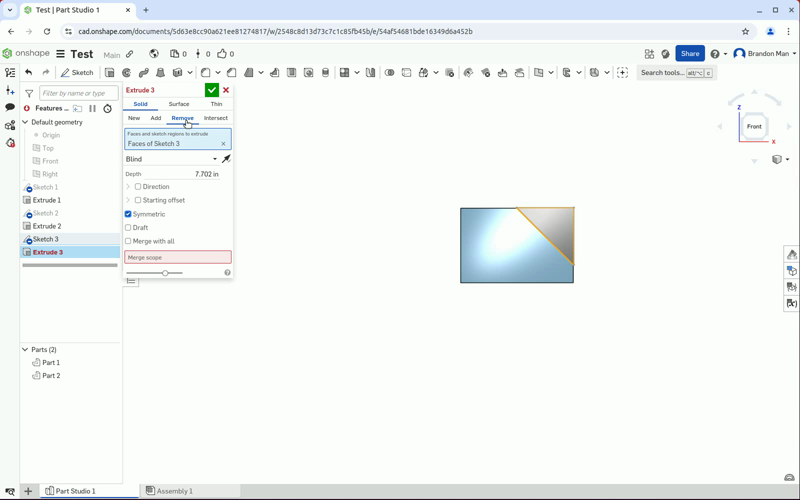
key(tab, 2)
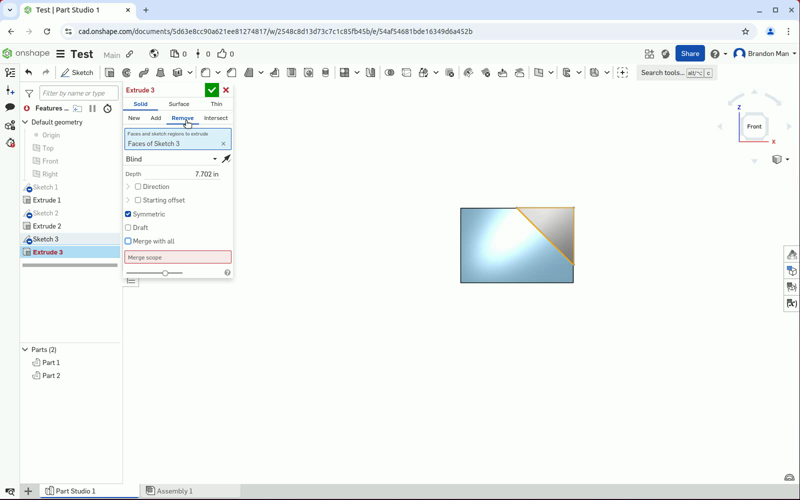
key(space)
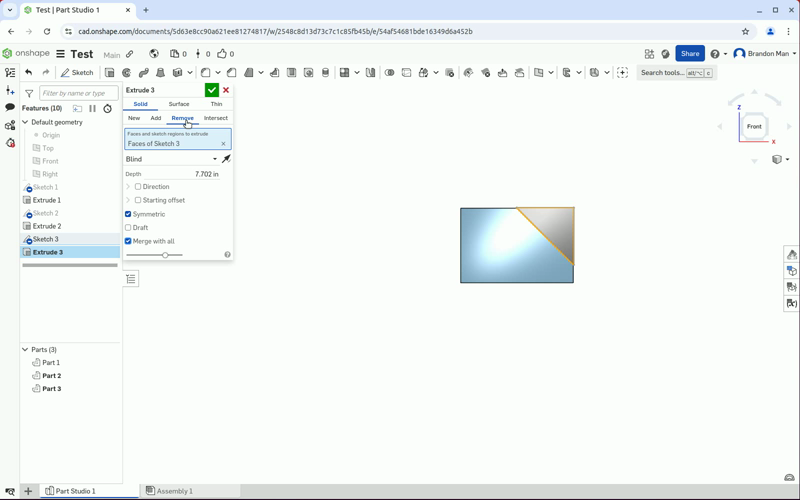
key(enter)
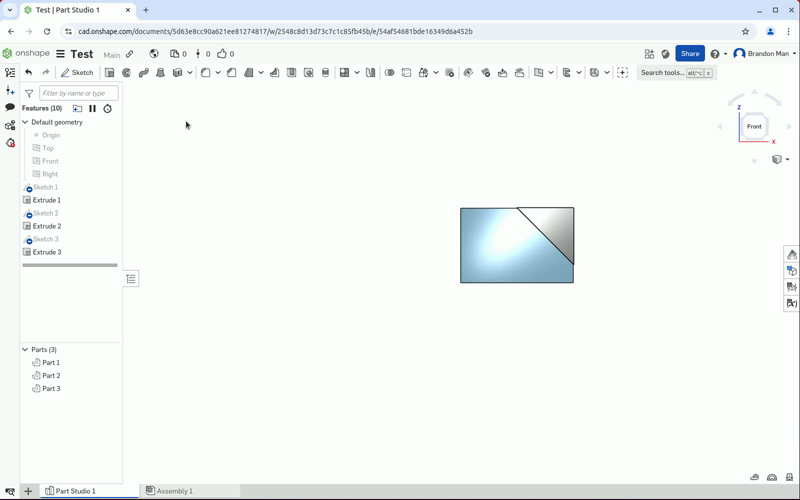
key(shift+h)
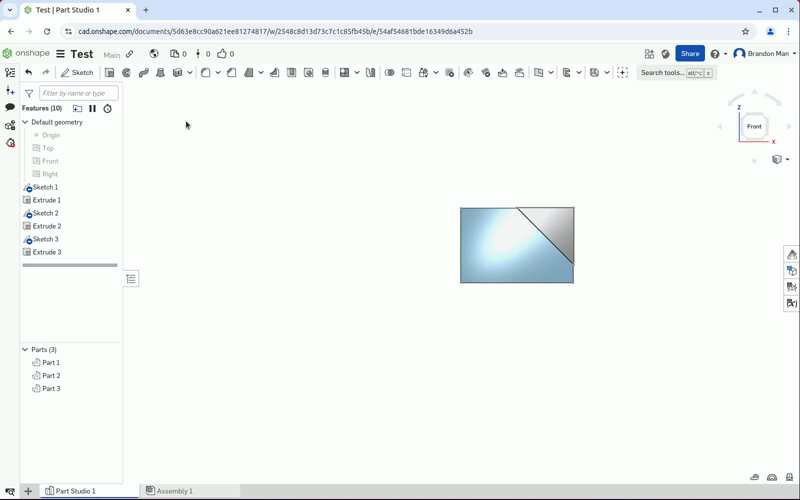
key(shift+h)
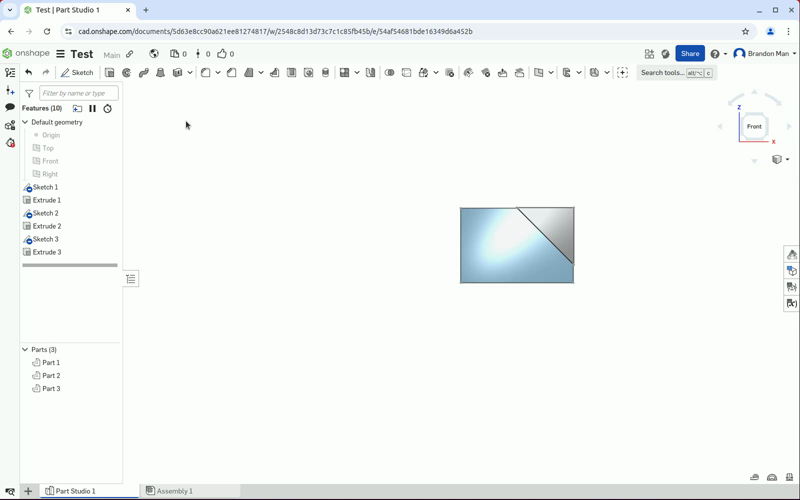
key(shift+7)
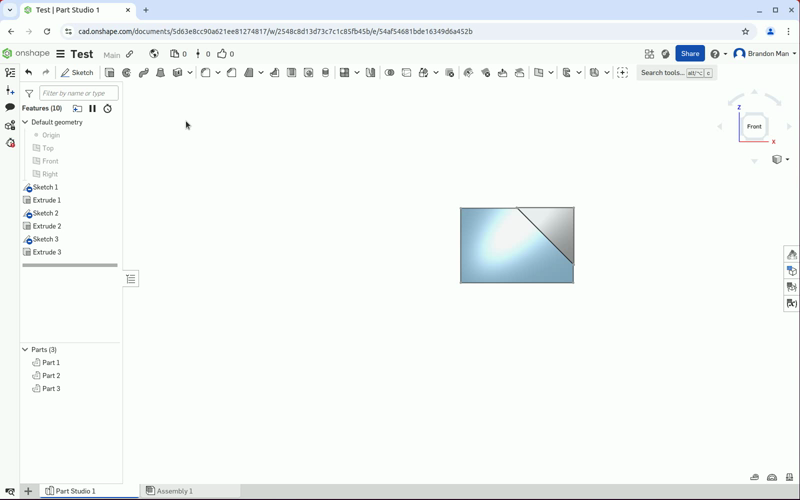
key(left, 2)
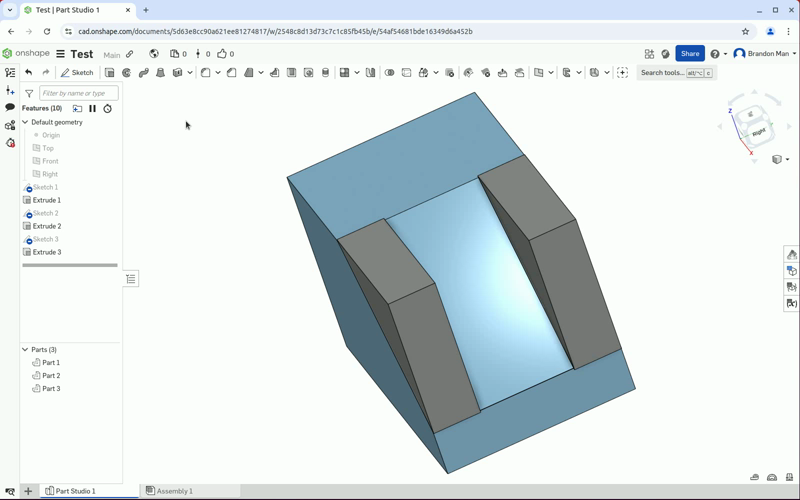
key(down, 2)
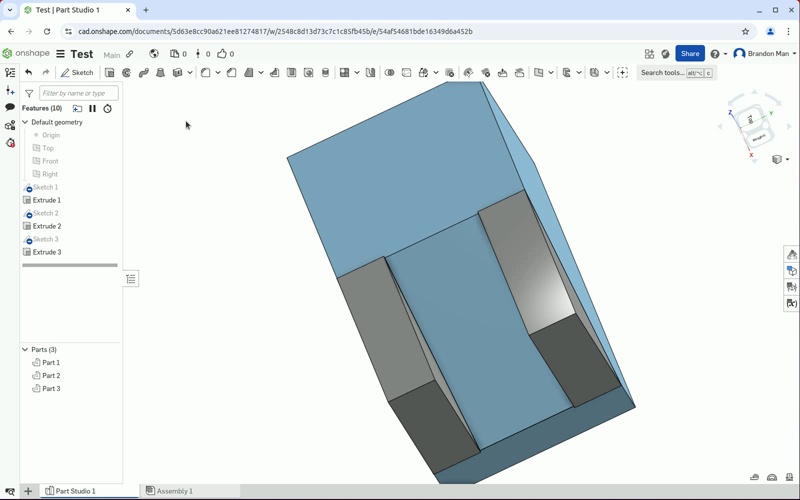
key(up, 2)
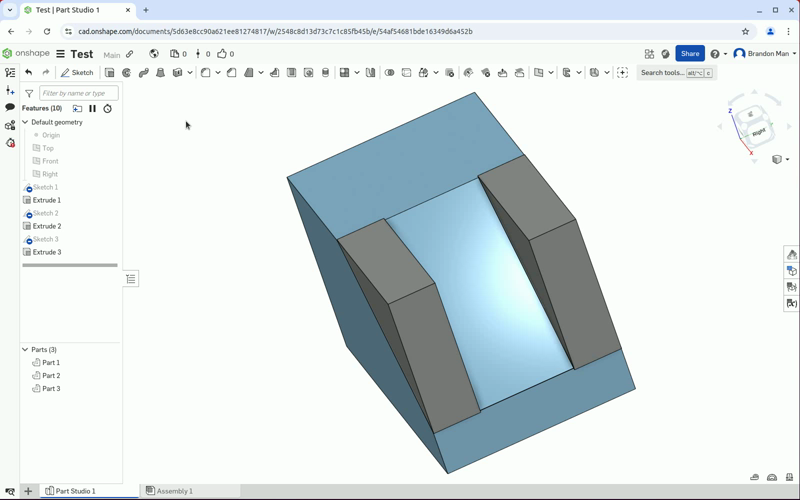
key(right, 2)
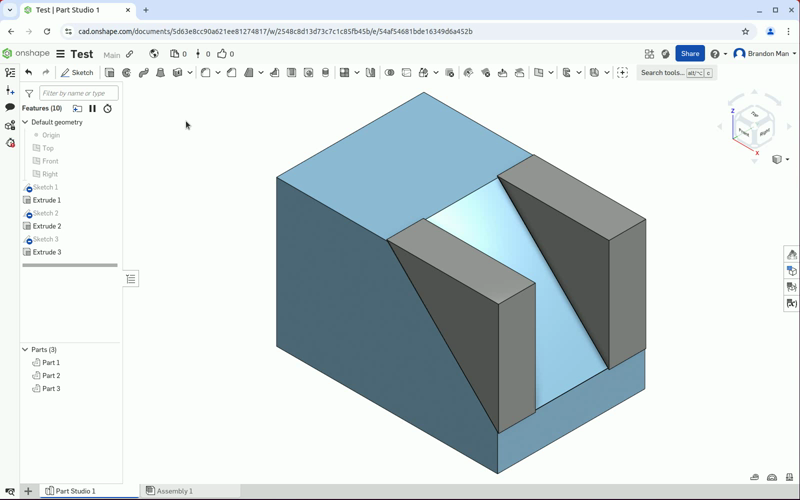
mouse_move(73, 189)
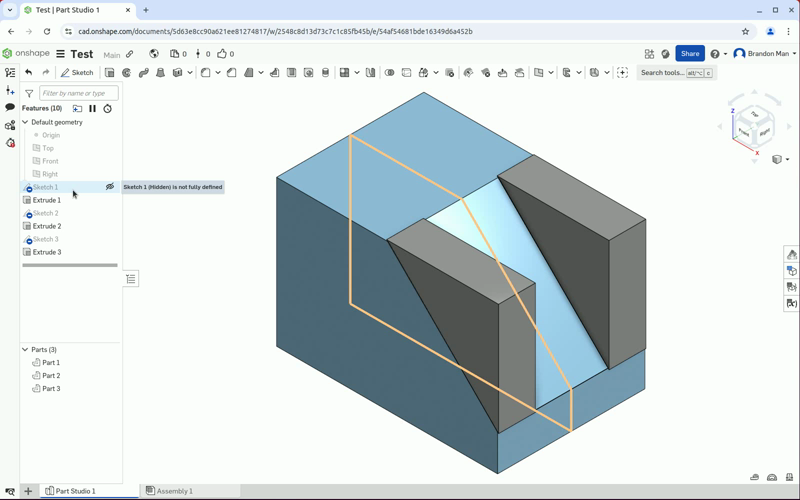
click(73, 189)